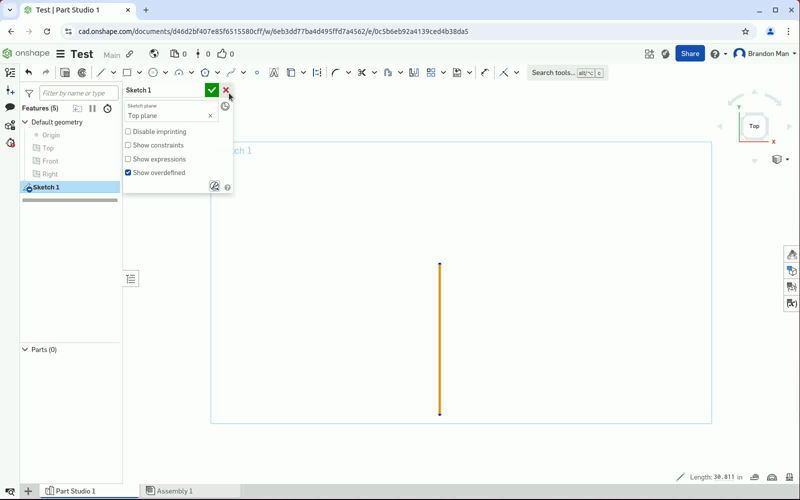
key(shift+h)
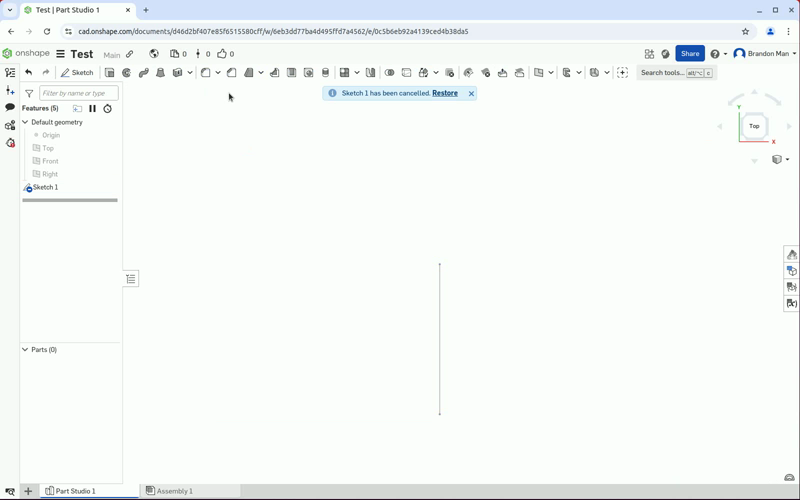
key(shift+s)
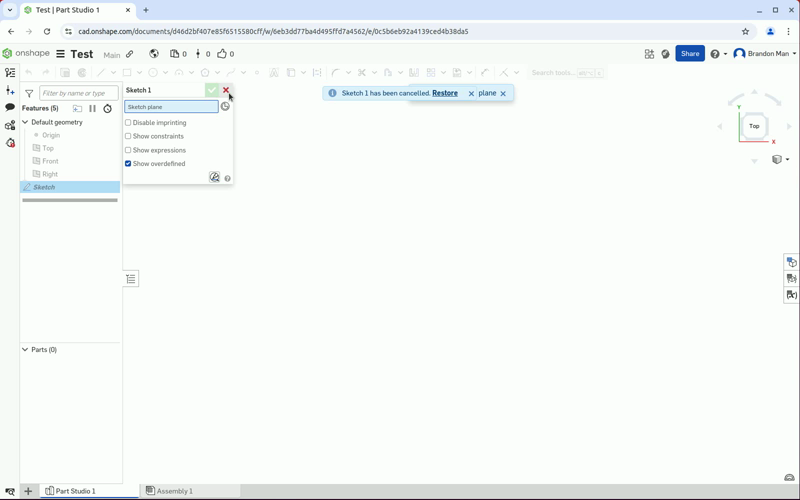
mouse_move(73, 150)
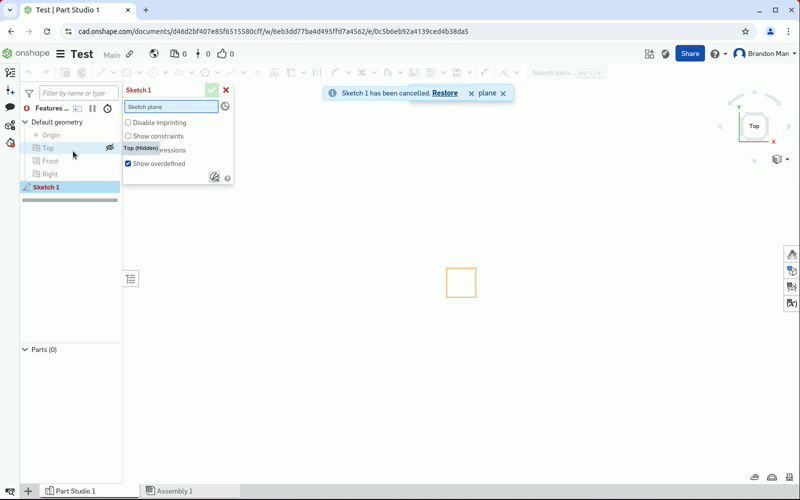
click(73, 150)
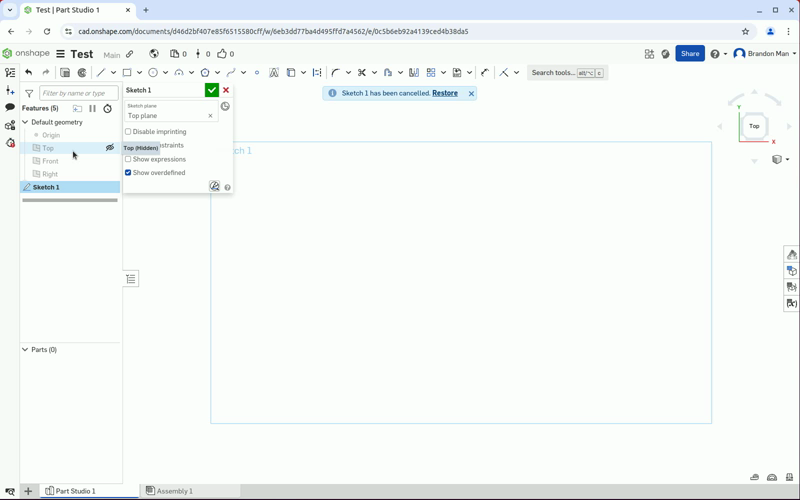
mouse_move(73, 352)
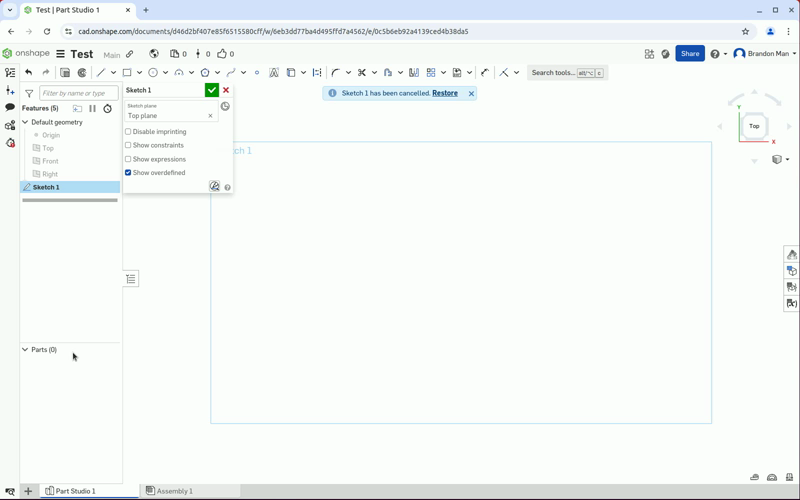
key(y)
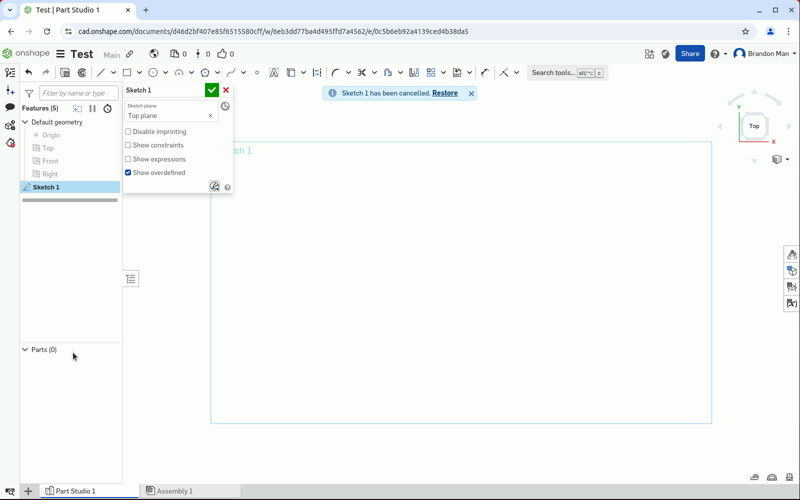
key(c)
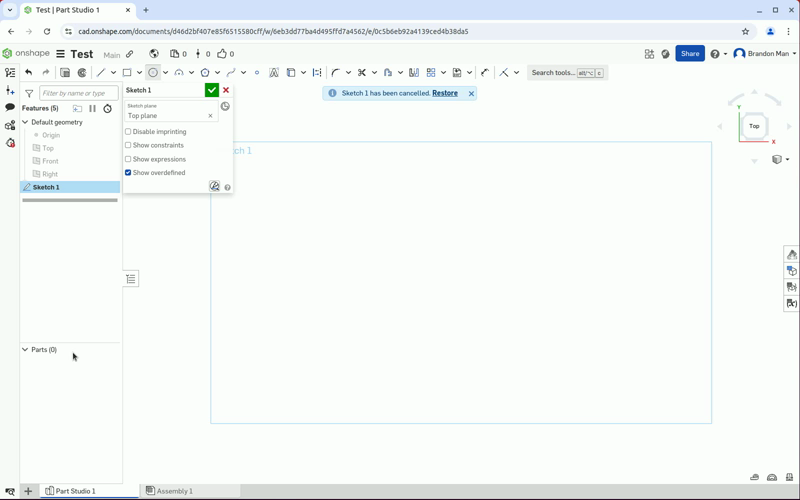
key_down(shift)
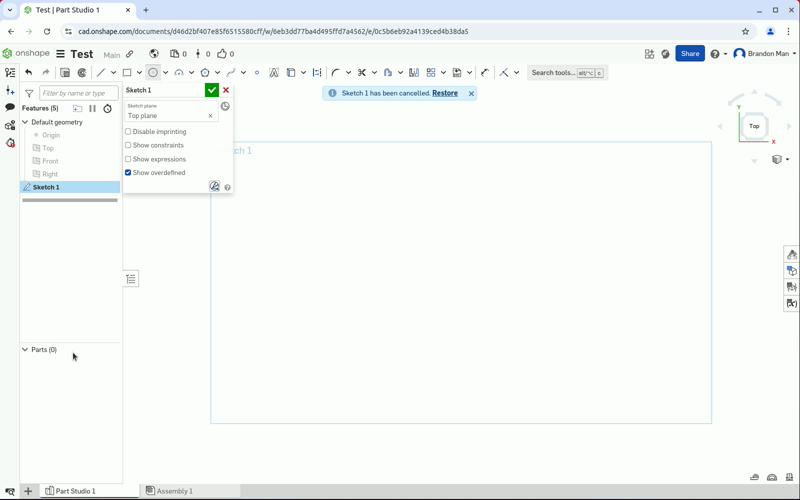
mouse_move(404, 282)
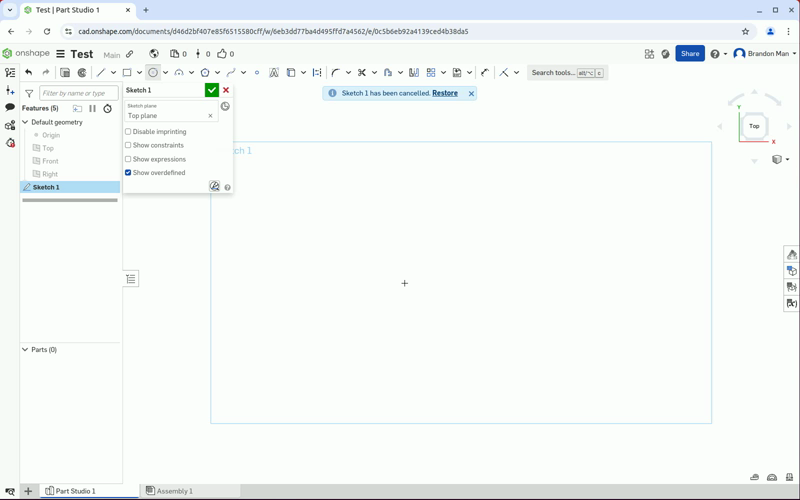
click(404, 282)
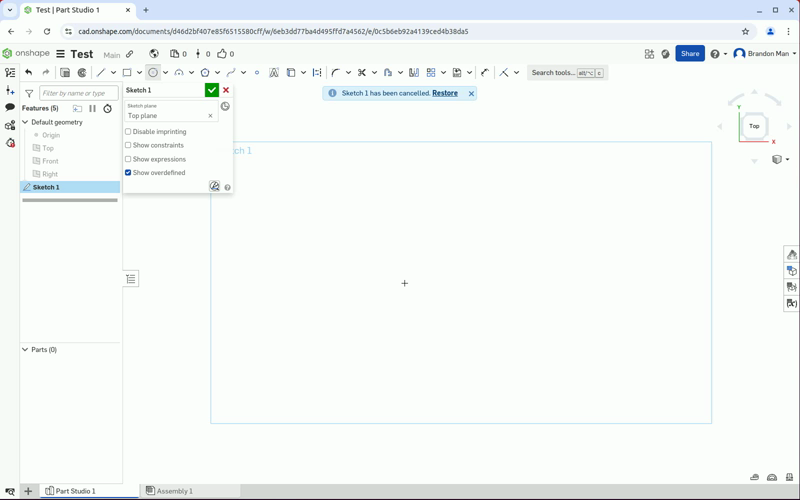
key_up(shift)
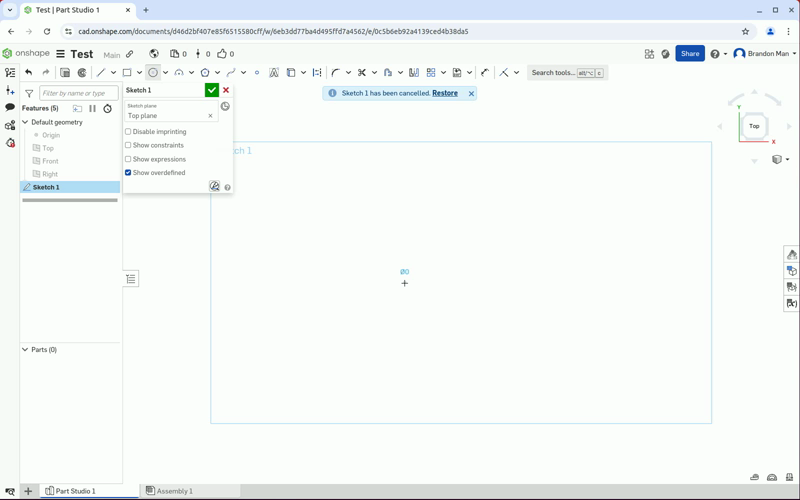
mouse_move(461, 282)
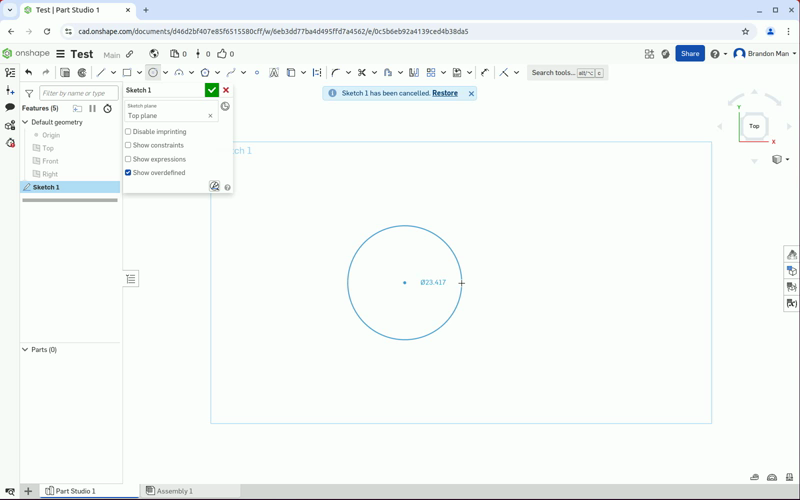
click(461, 282)
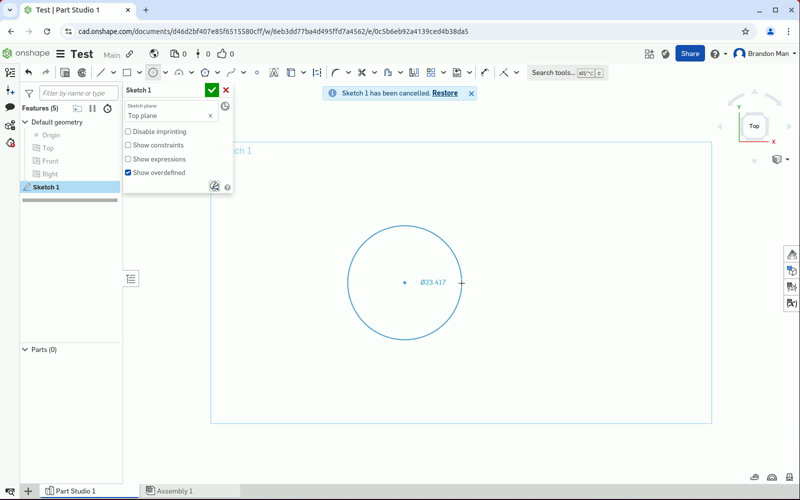
key(esc)
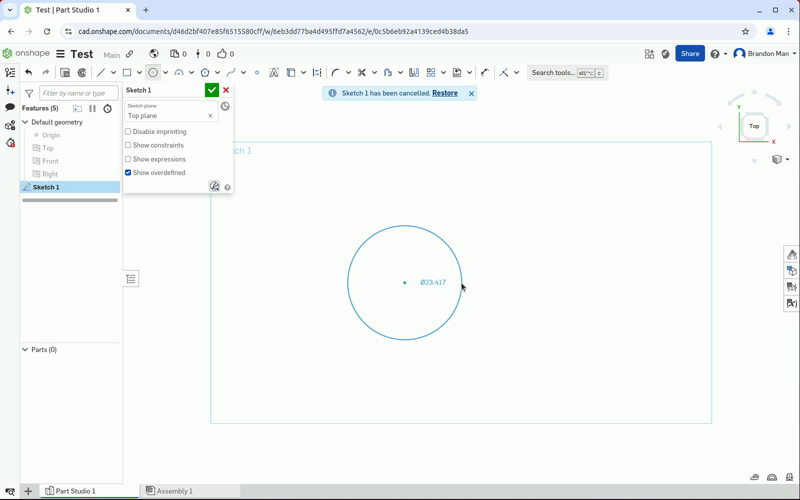
key(c)
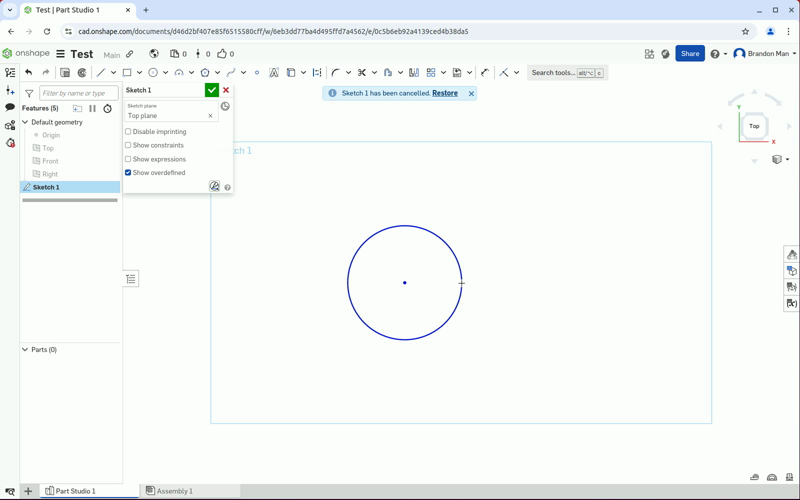
key_down(shift)
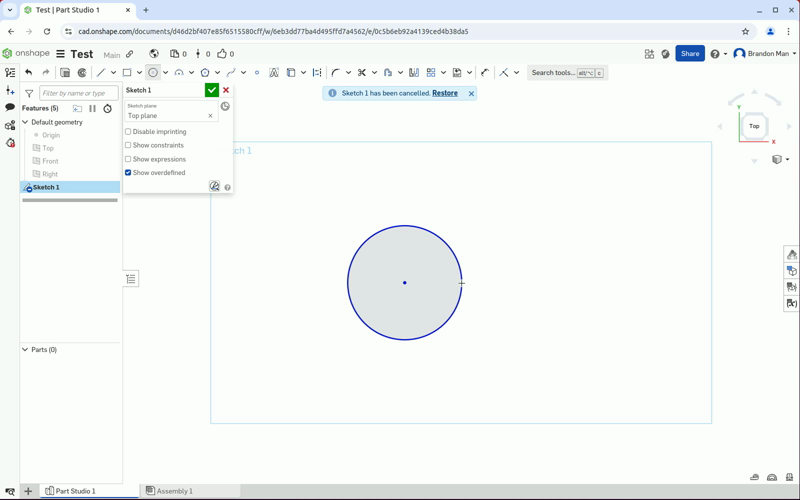
mouse_move(404, 282)
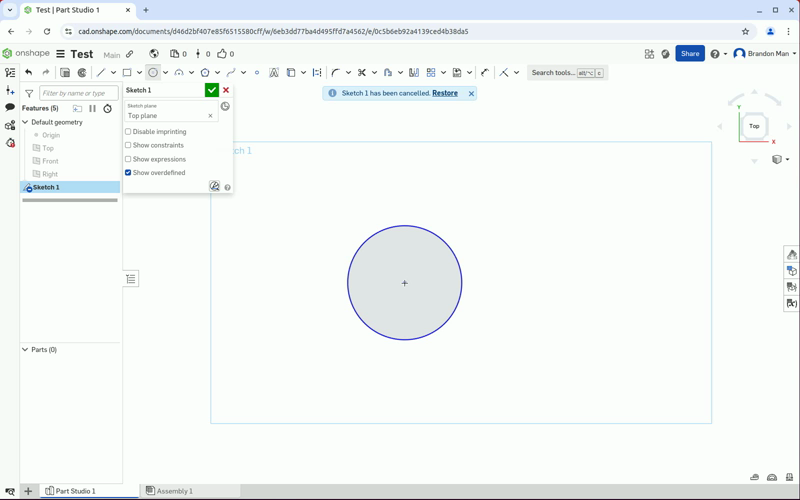
click(404, 282)
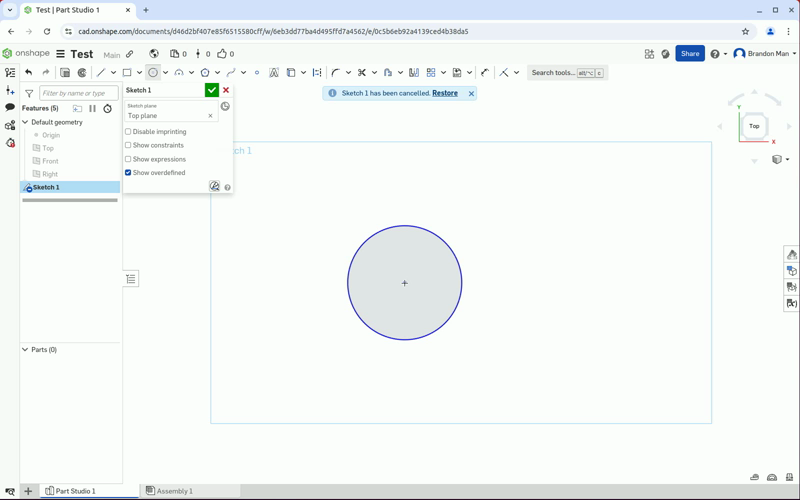
key_up(shift)
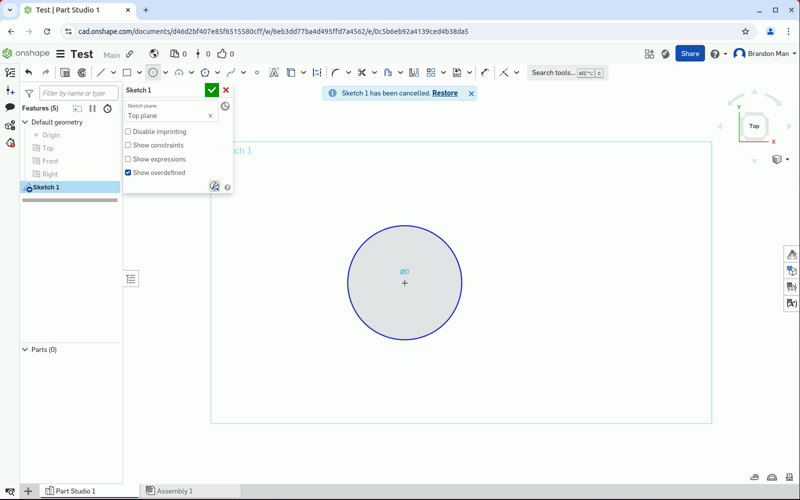
mouse_move(416, 282)
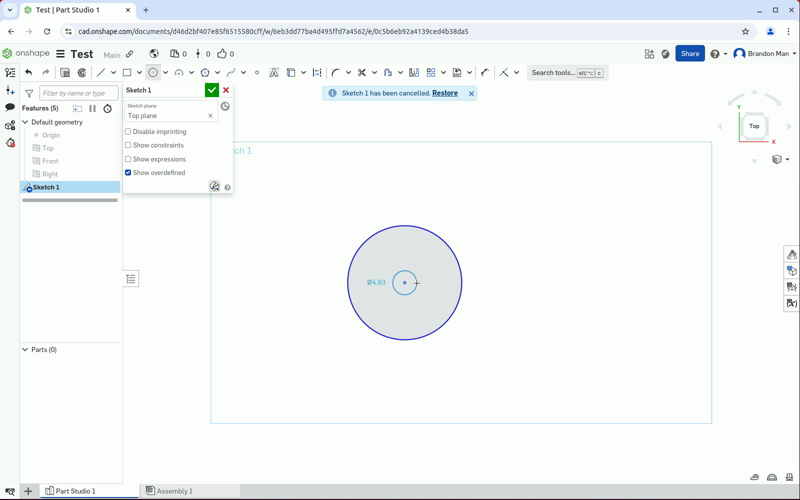
click(416, 282)
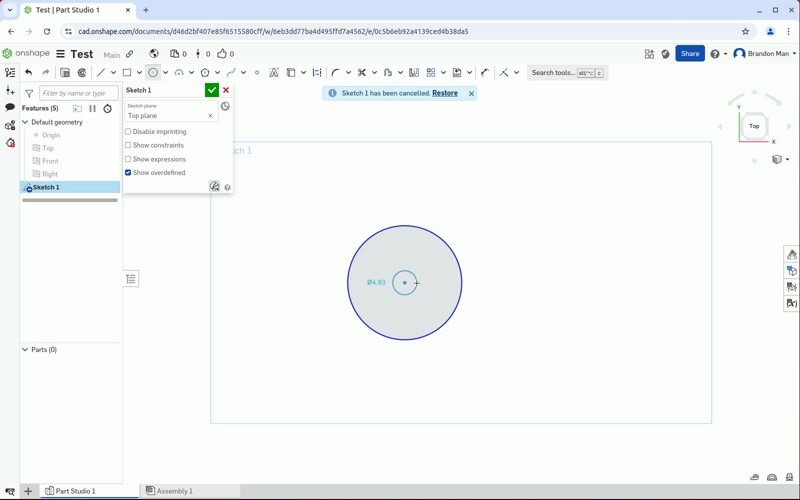
key(esc)
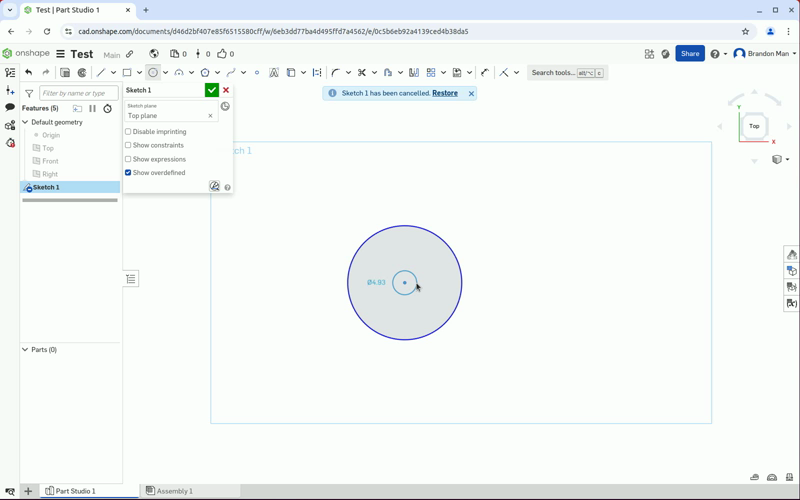
mouse_move(415, 318)
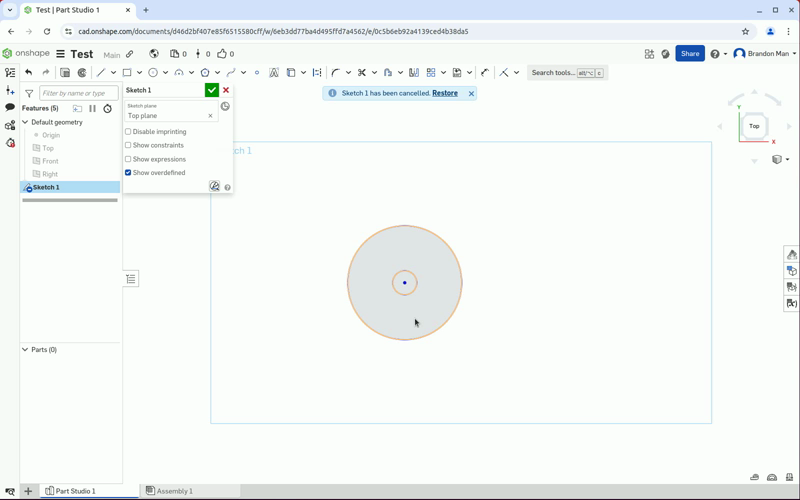
click(415, 318)
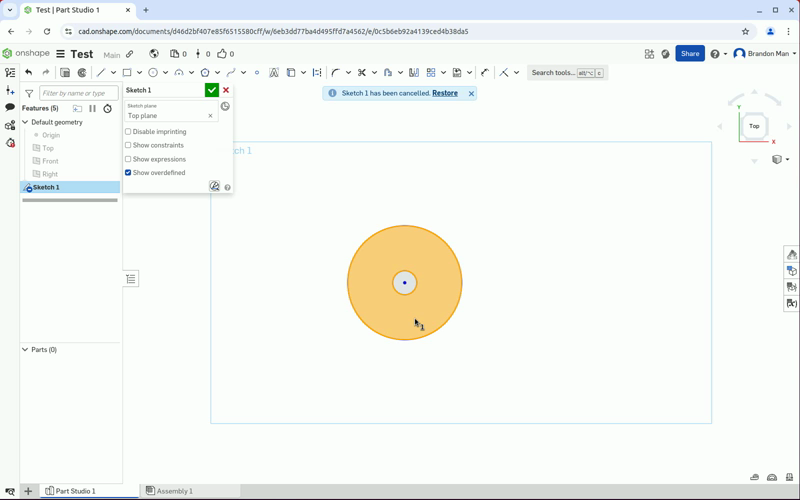
mouse_move(73, 352)
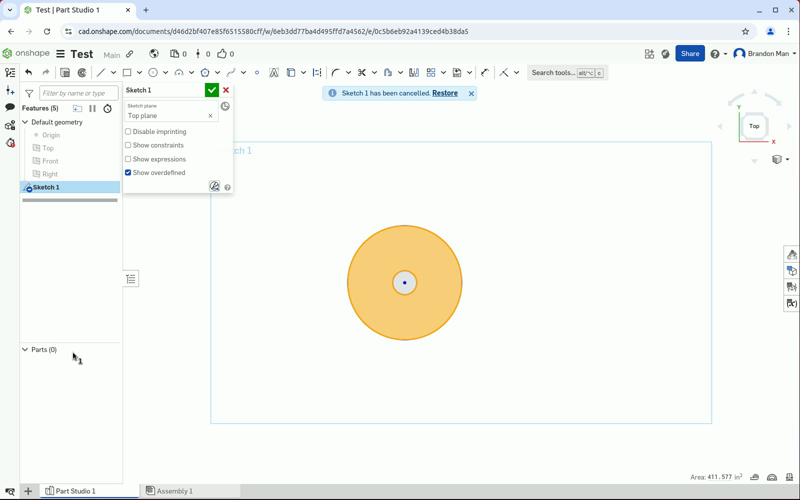
key(shift+y)
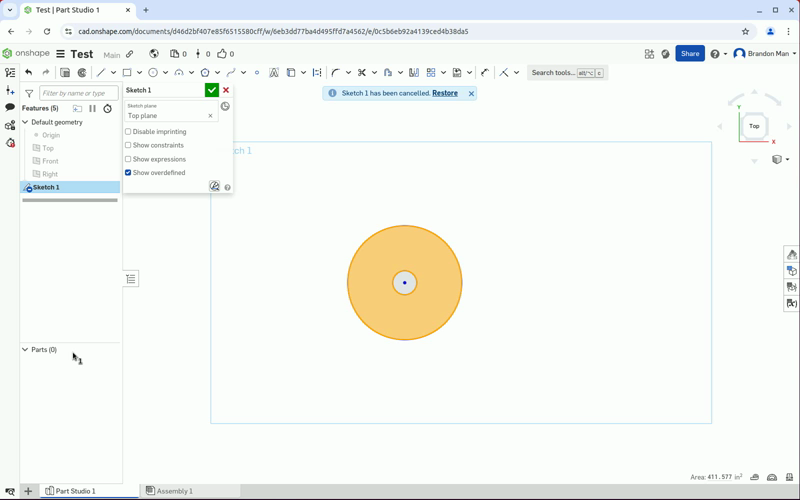
key(shift+e)
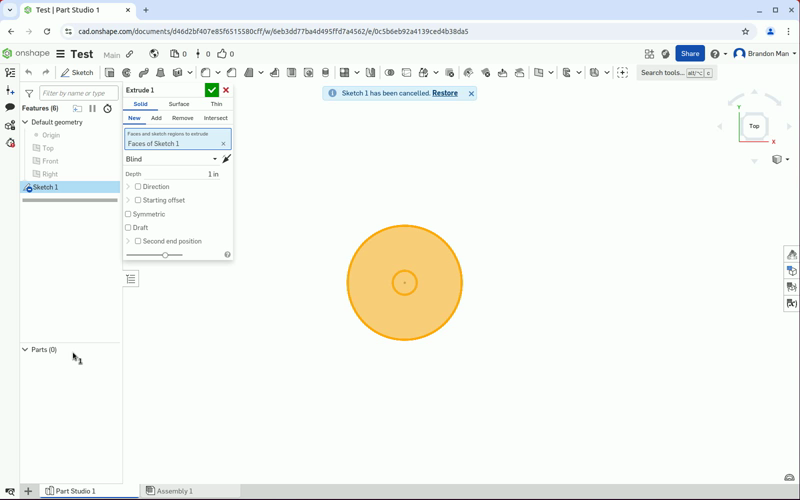
mouse_move(143, 106)
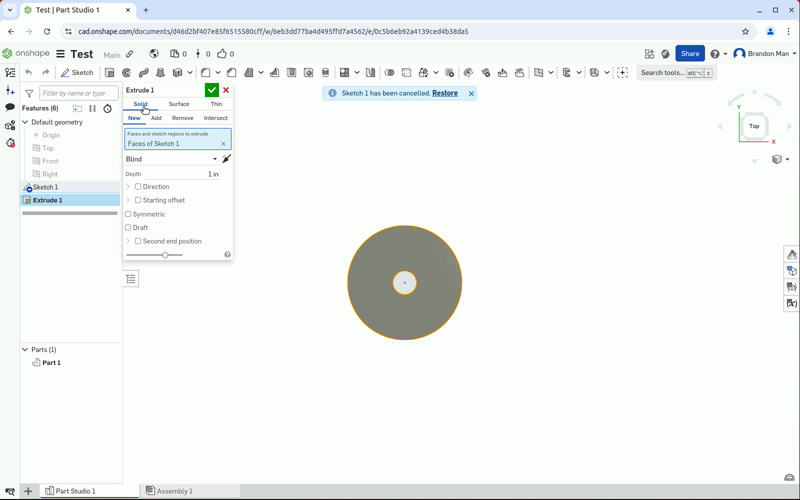
click(143, 106)
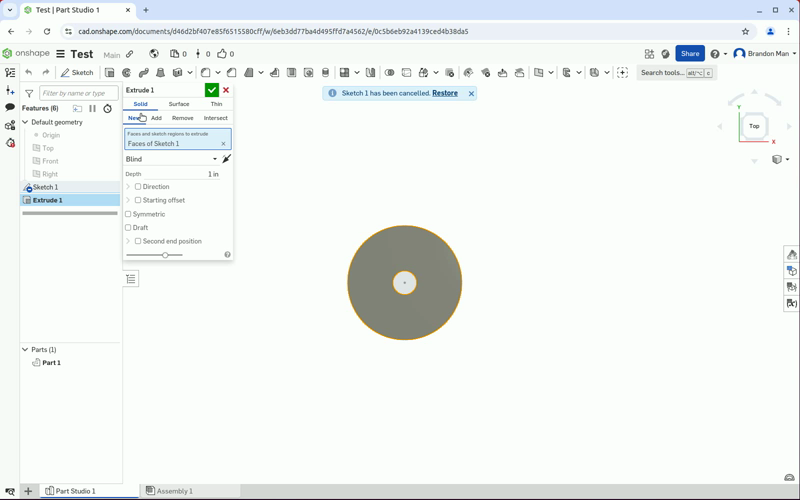
mouse_move(137, 120)
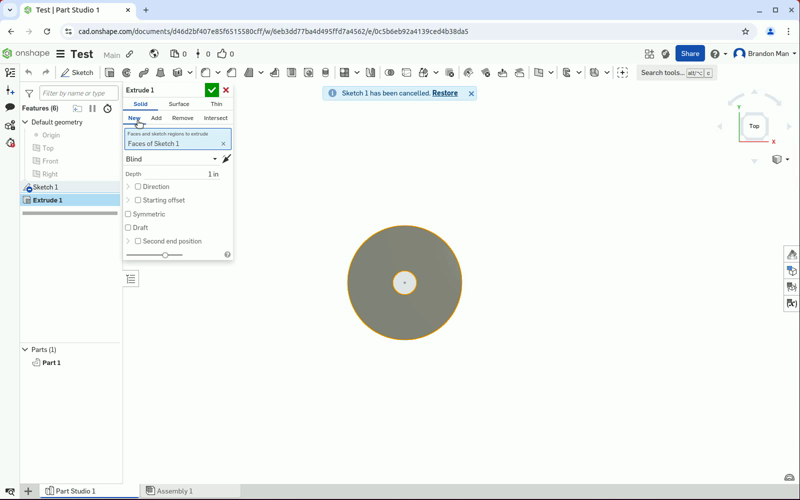
click(137, 120)
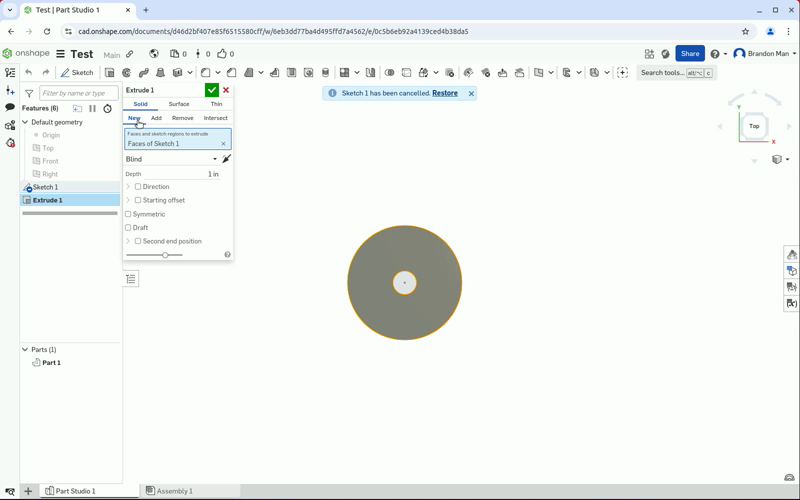
key(tab, 4)
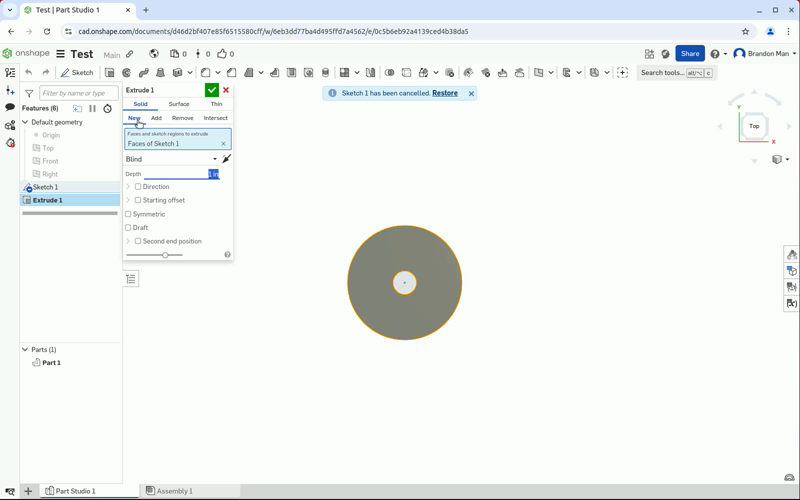
text(1.926)
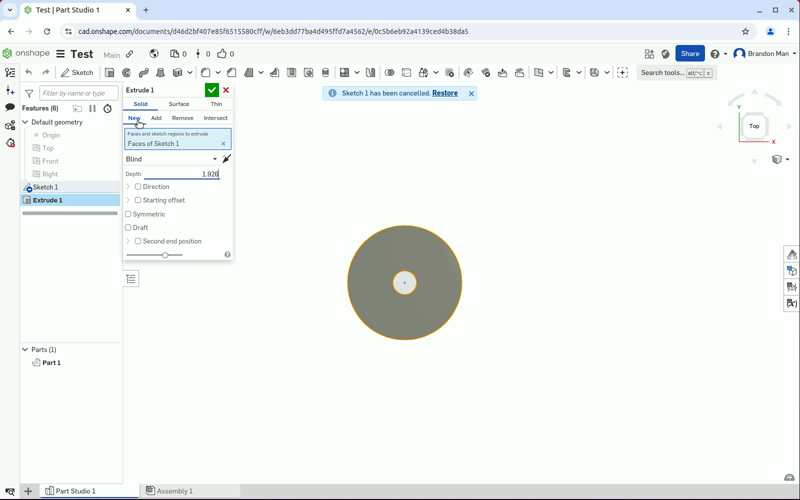
key(enter)
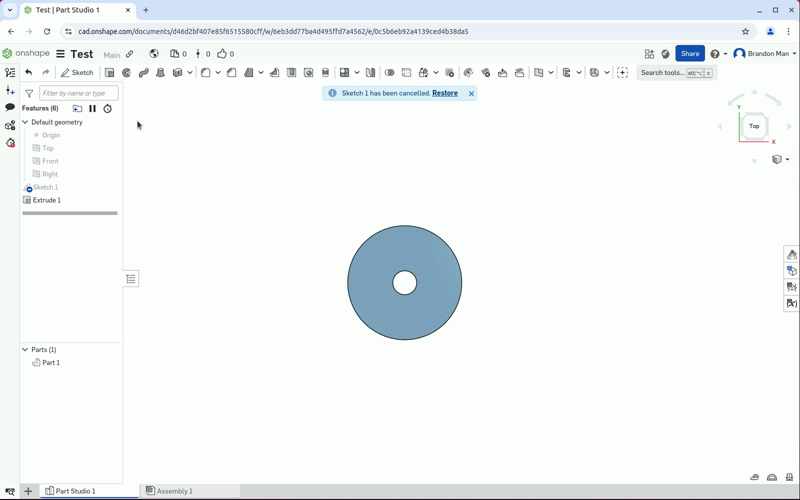
key(shift+h)
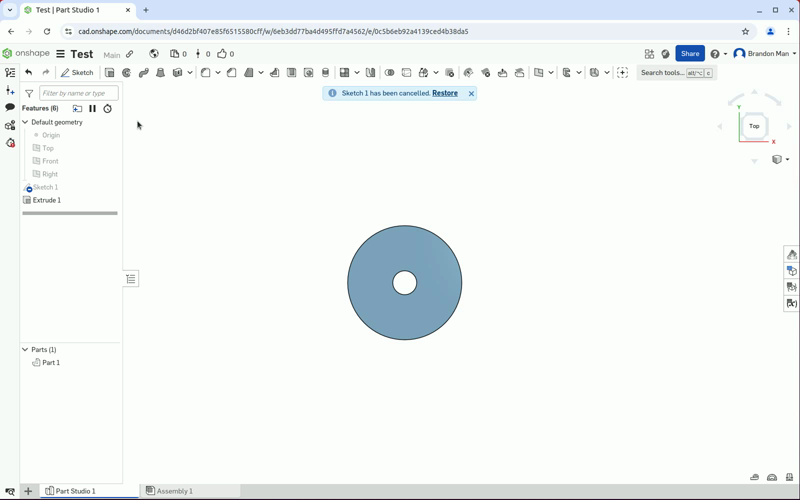
key(shift+h)
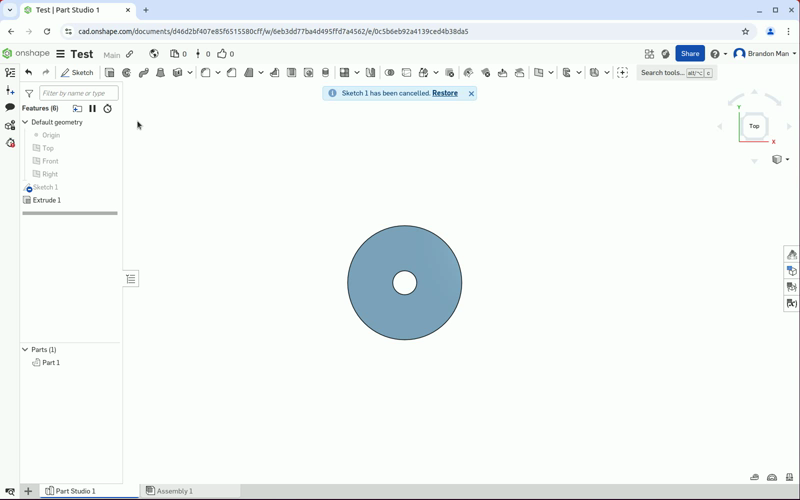
mouse_move(73, 189)
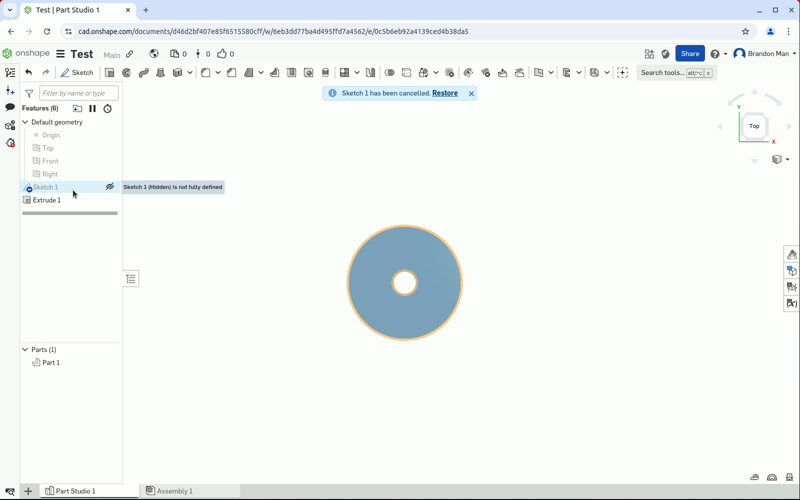
click(73, 189)
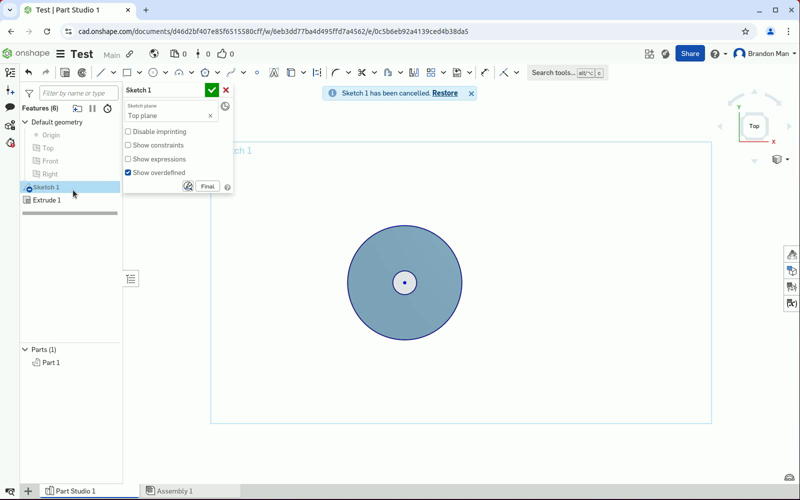
mouse_move(229, 92)
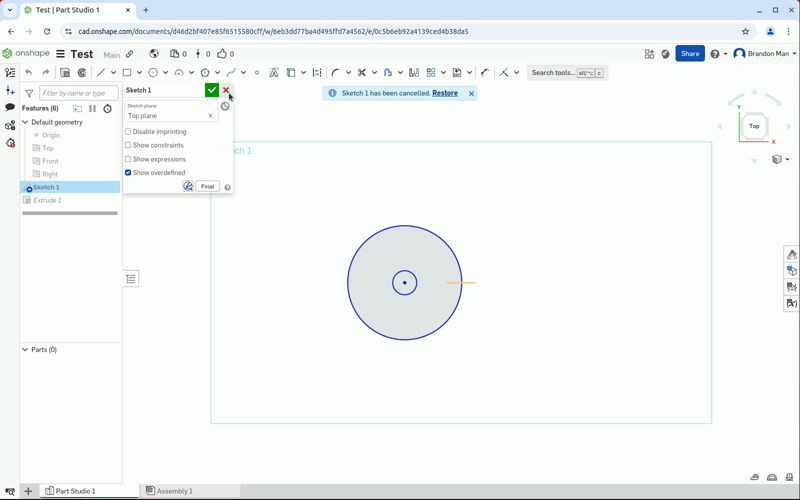
click(229, 92)
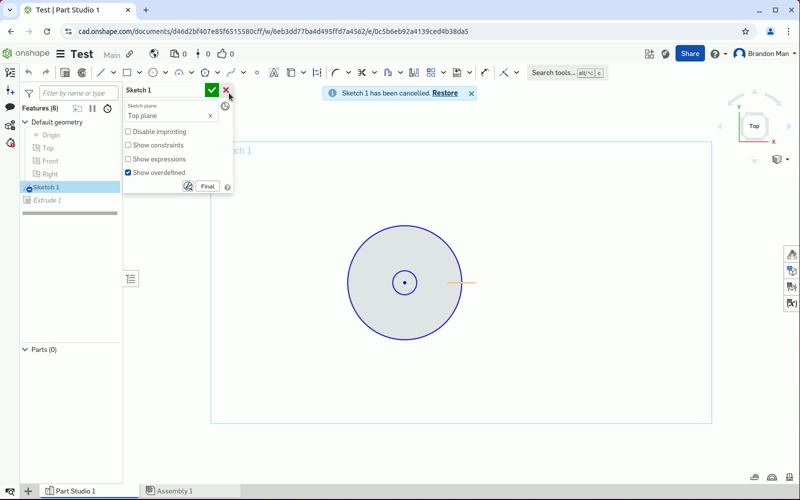
key(shift+s)
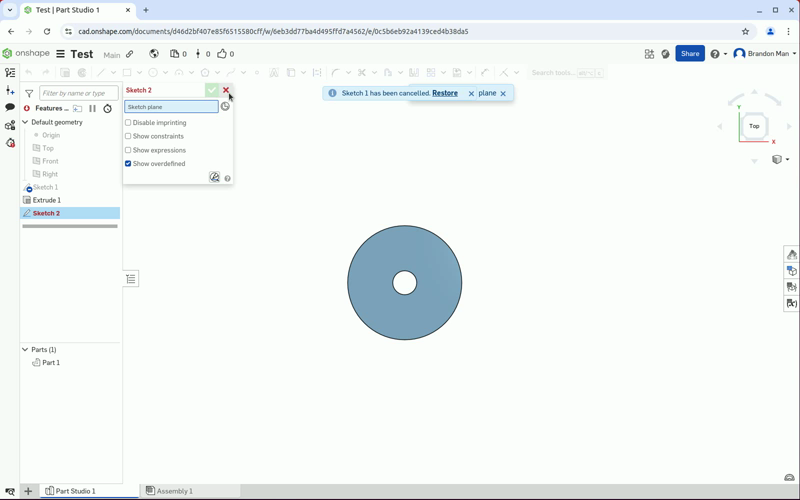
mouse_move(73, 150)
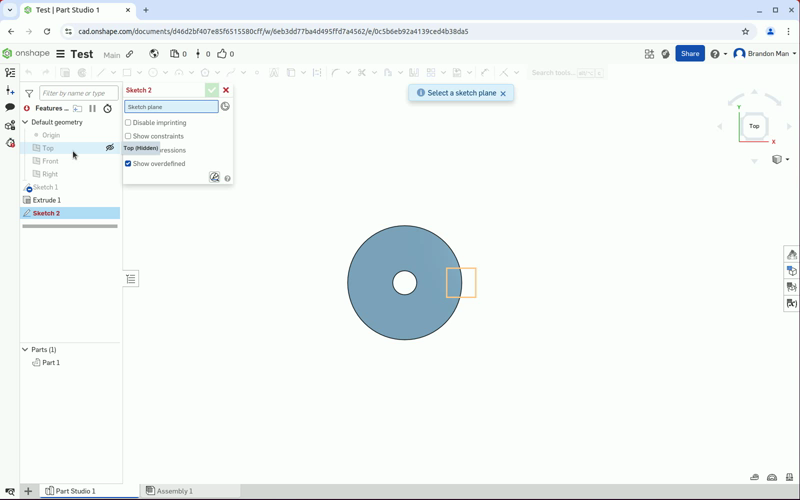
click(73, 150)
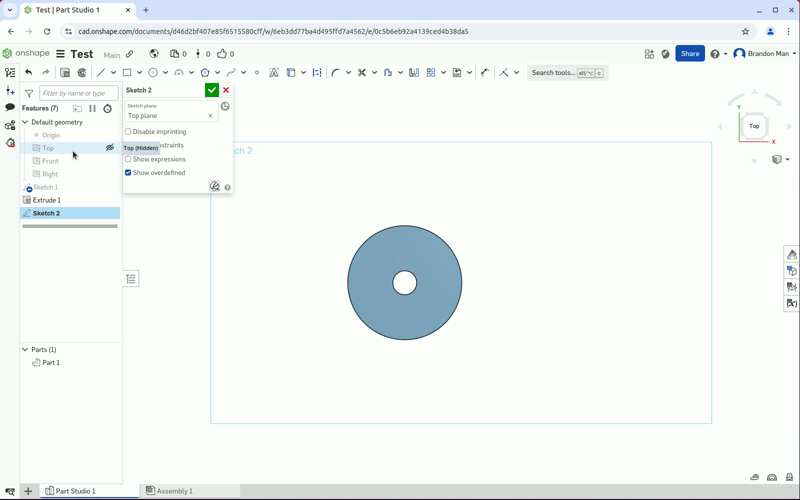
mouse_move(73, 352)
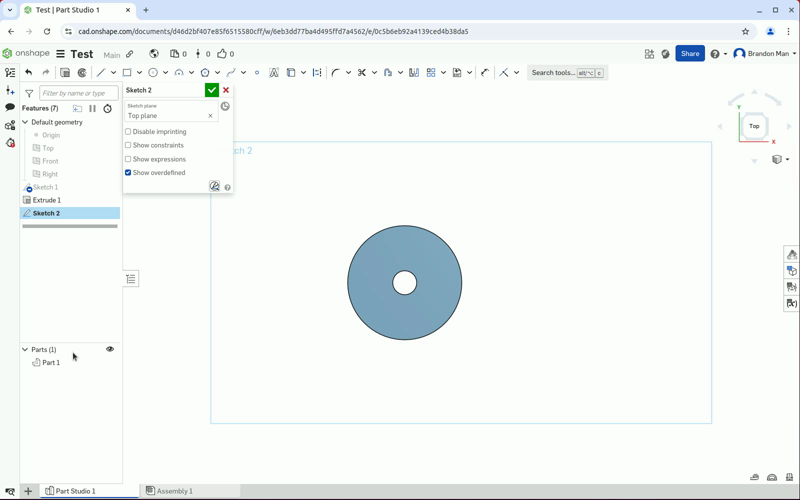
key(y)
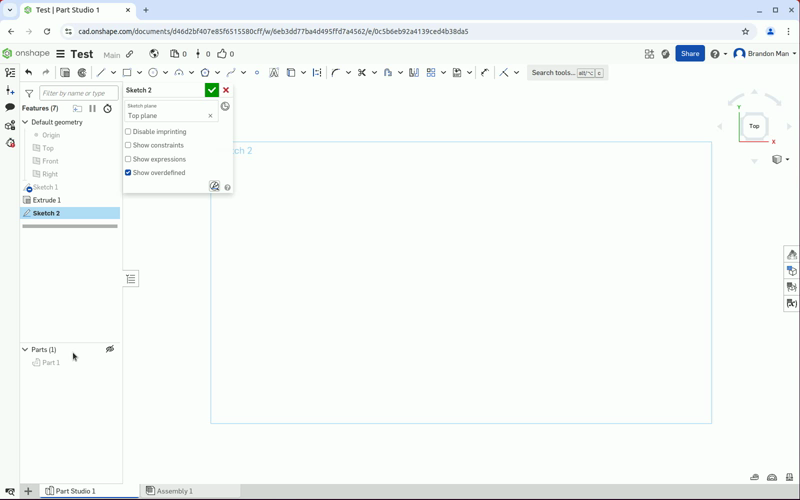
key(c)
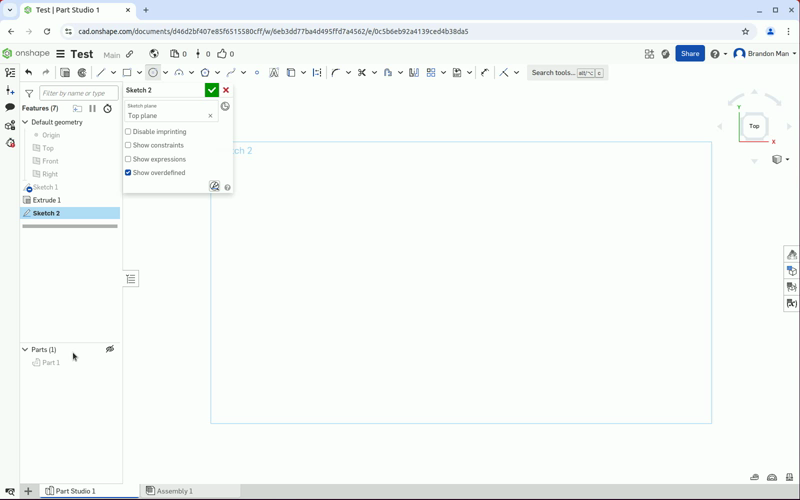
key_down(shift)
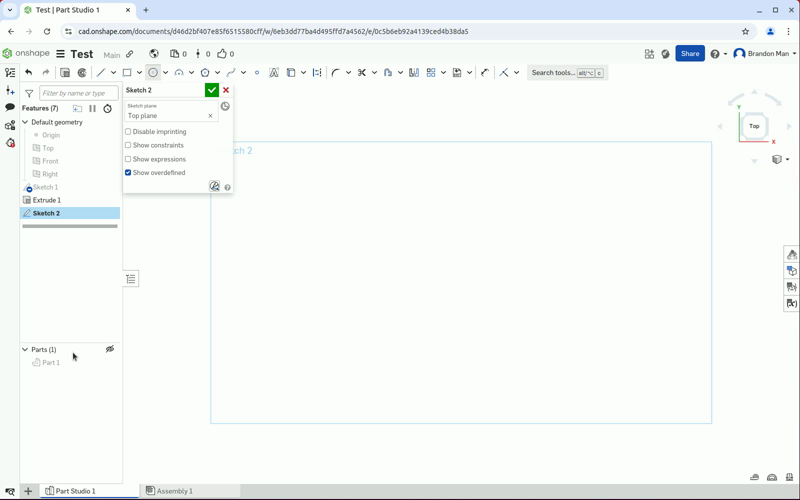
mouse_move(517, 282)
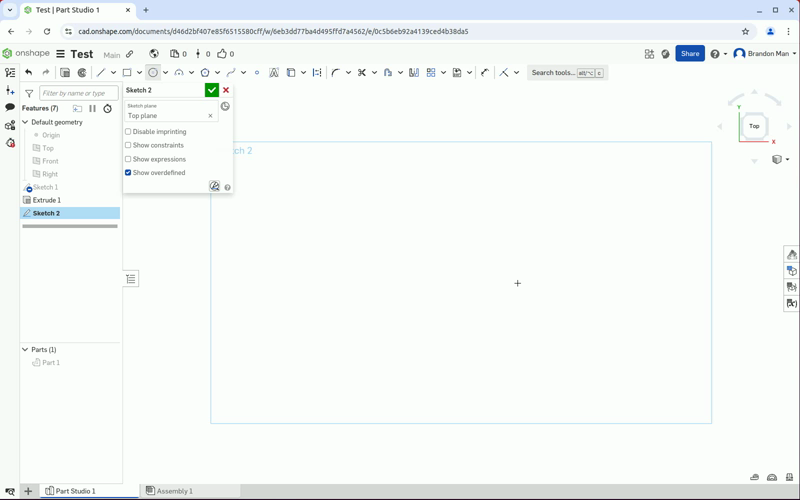
click(517, 282)
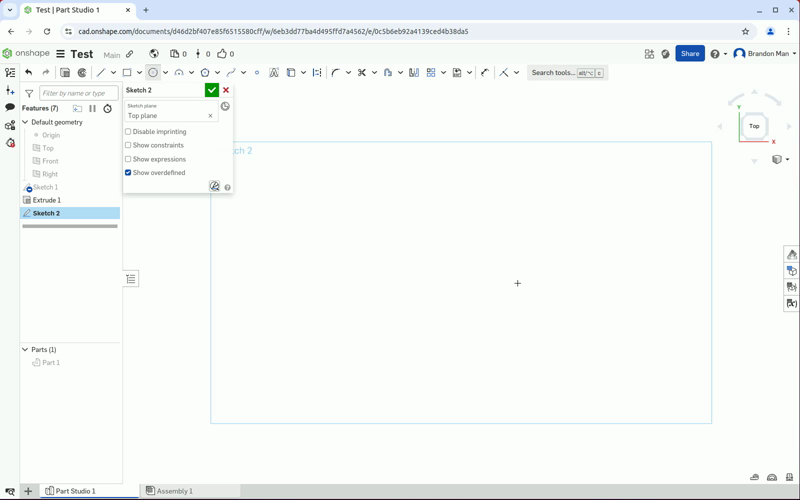
key_up(shift)
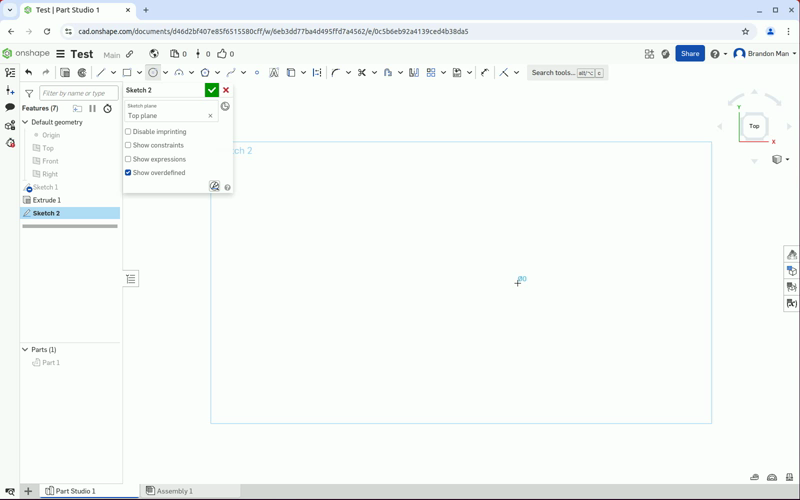
mouse_move(574, 282)
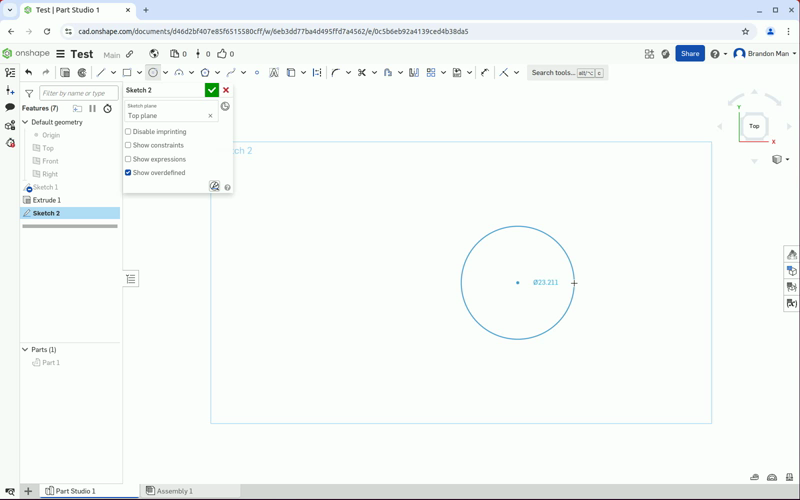
click(574, 282)
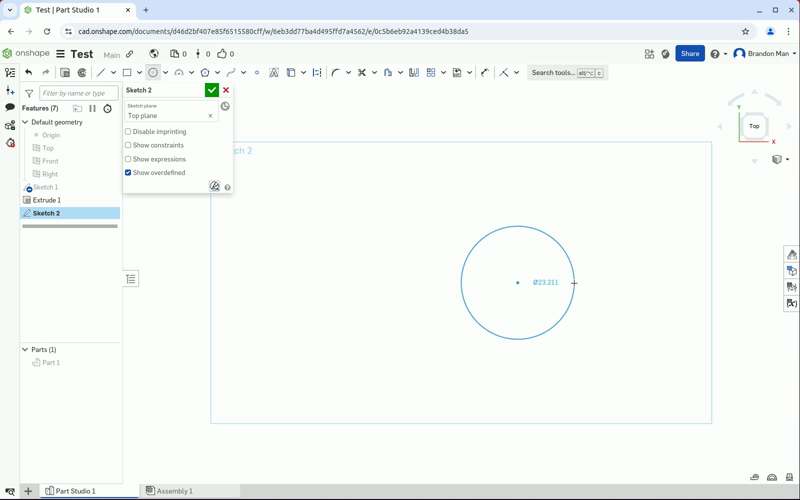
key(esc)
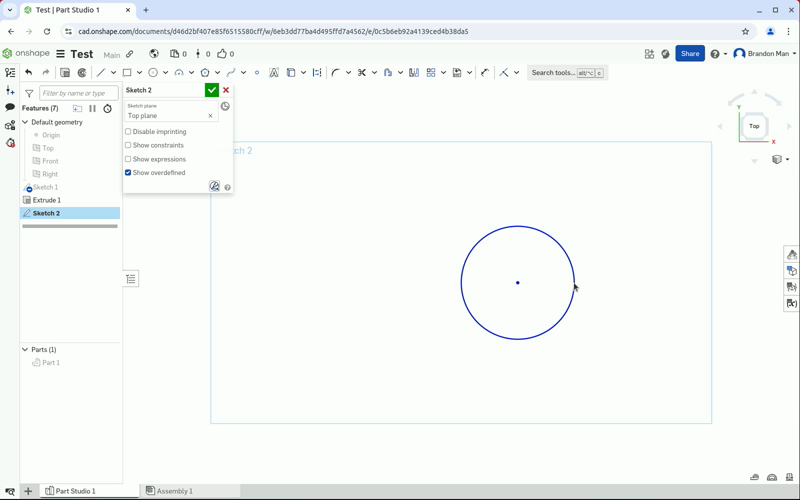
key(c)
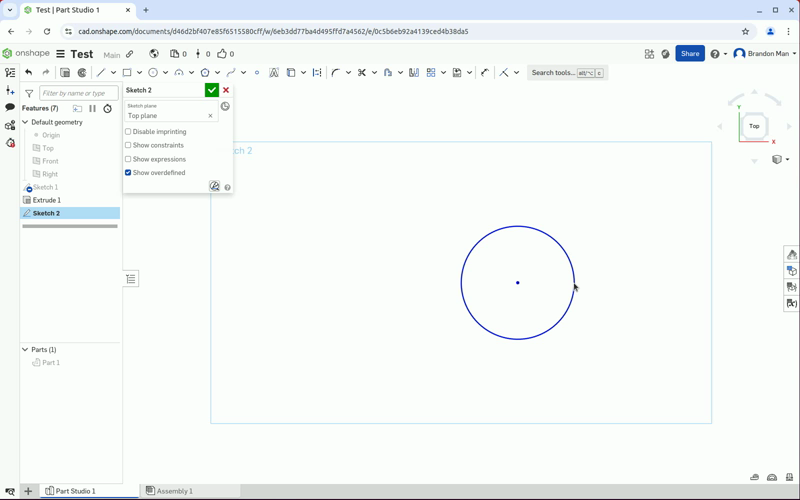
key_down(shift)
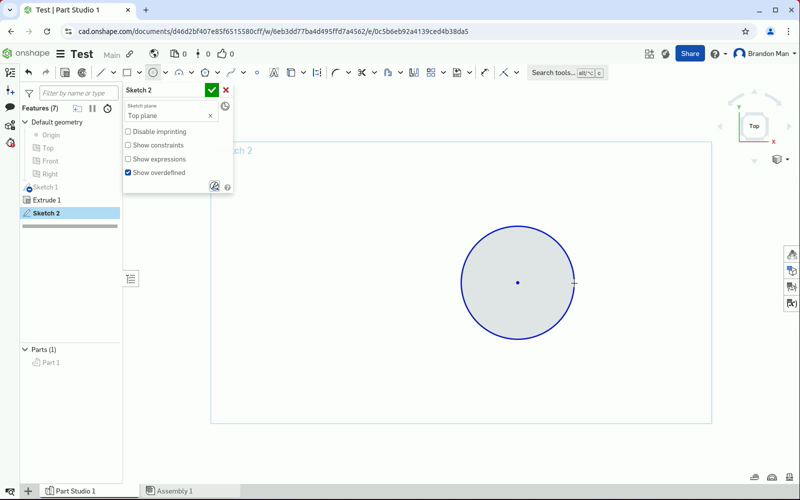
mouse_move(517, 282)
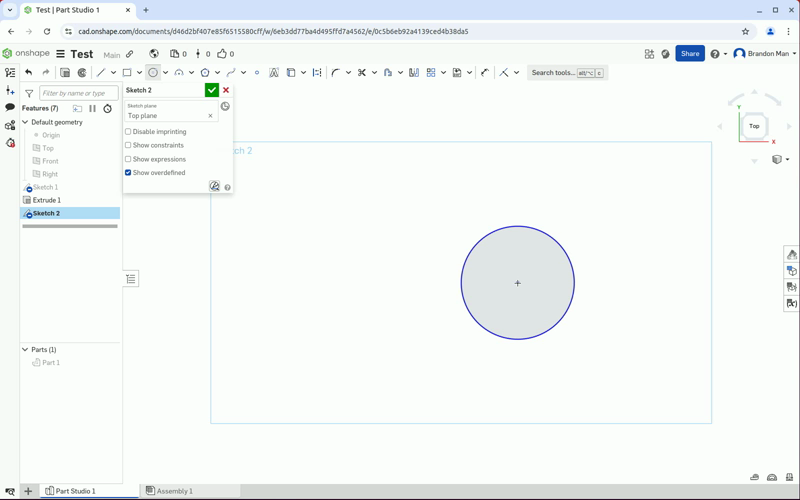
click(517, 282)
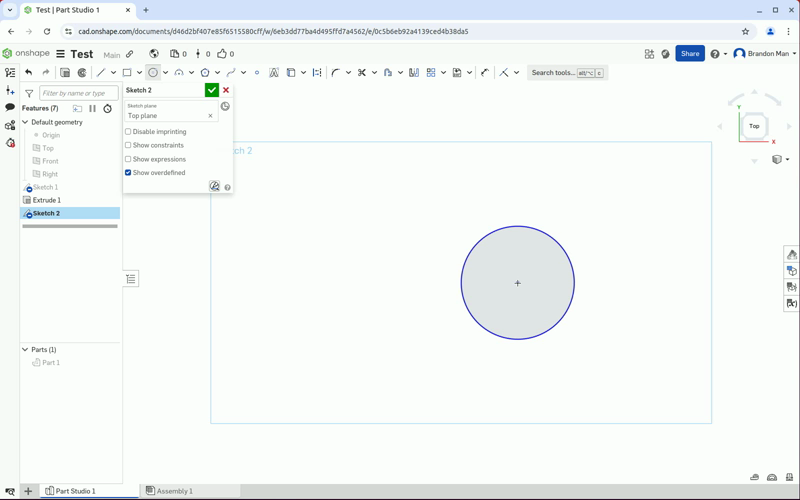
key_up(shift)
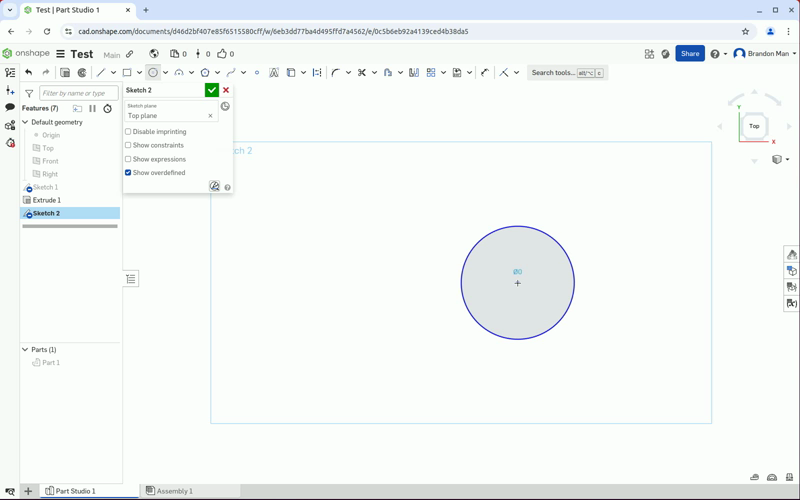
mouse_move(529, 282)
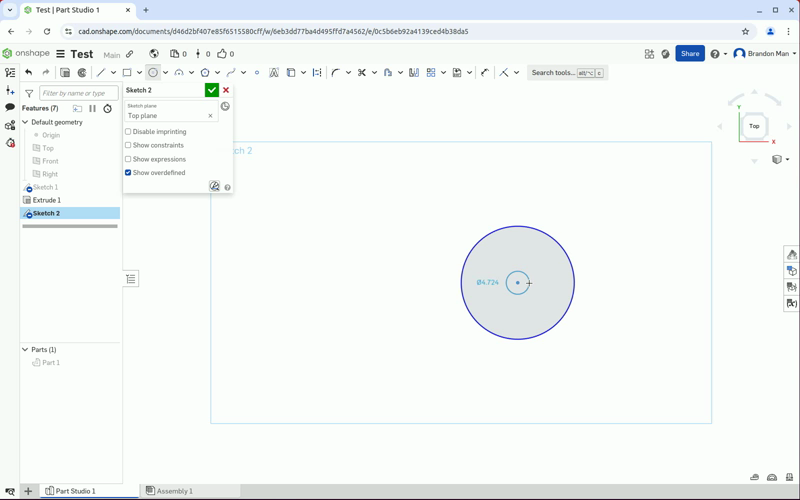
click(529, 282)
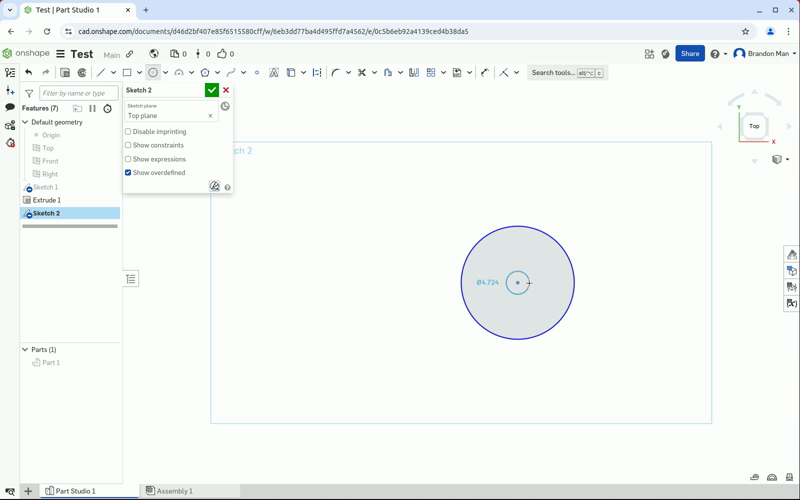
key(esc)
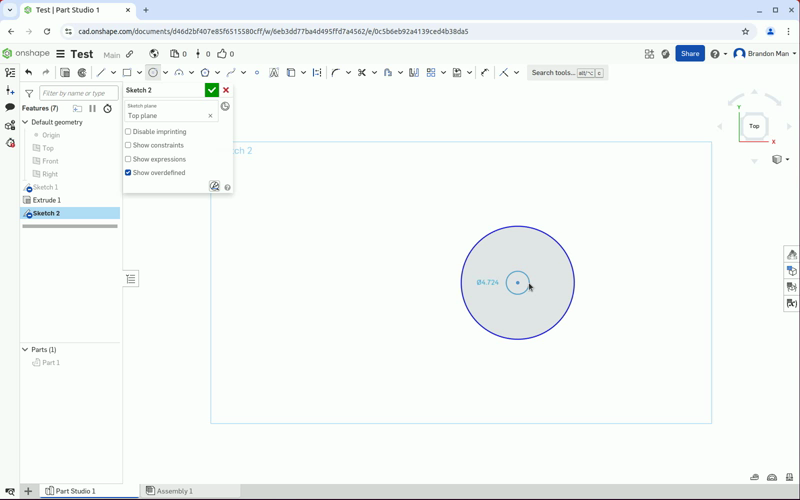
mouse_move(565, 288)
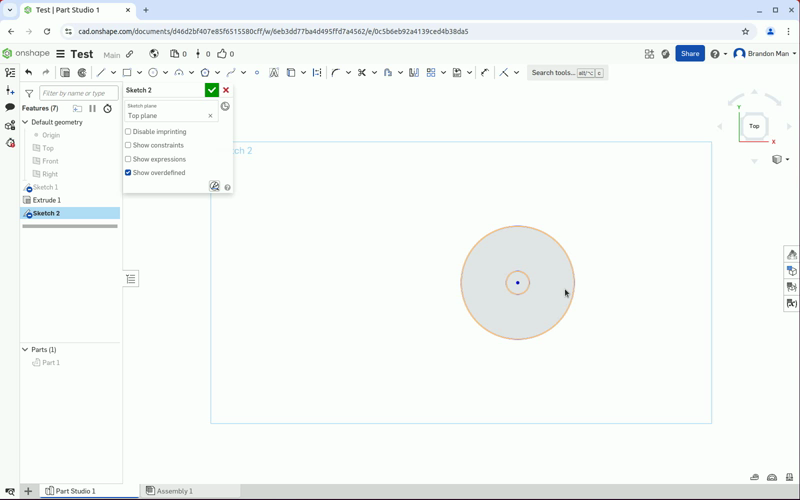
click(565, 288)
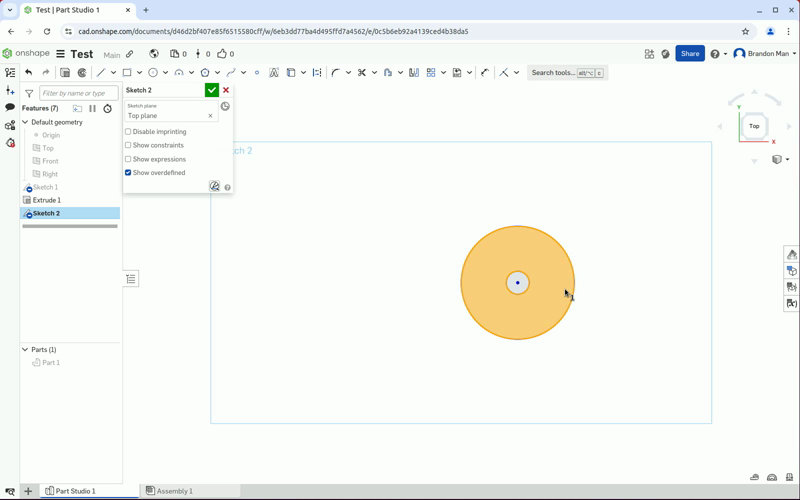
mouse_move(73, 352)
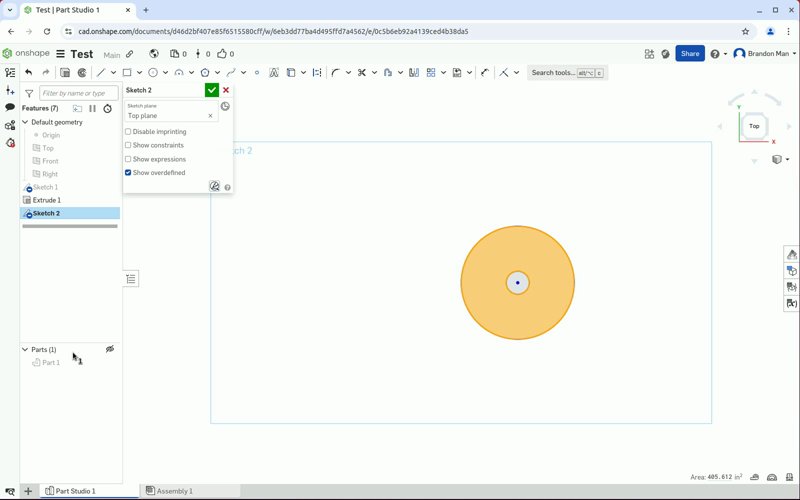
key(shift+y)
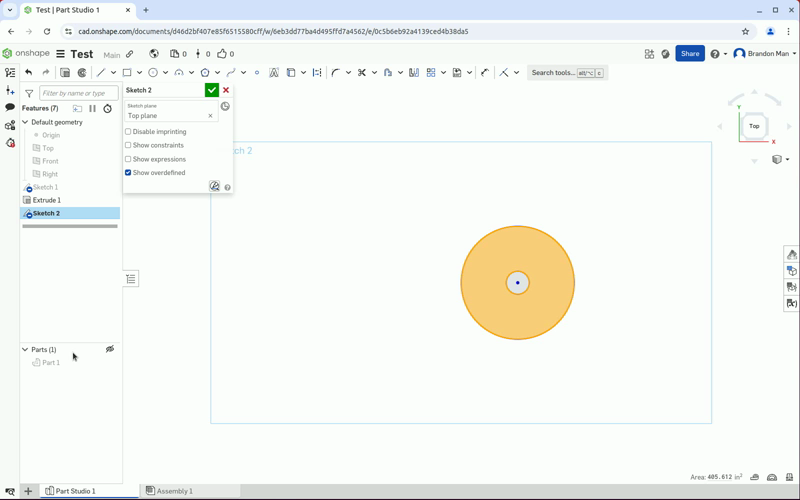
key(shift+e)
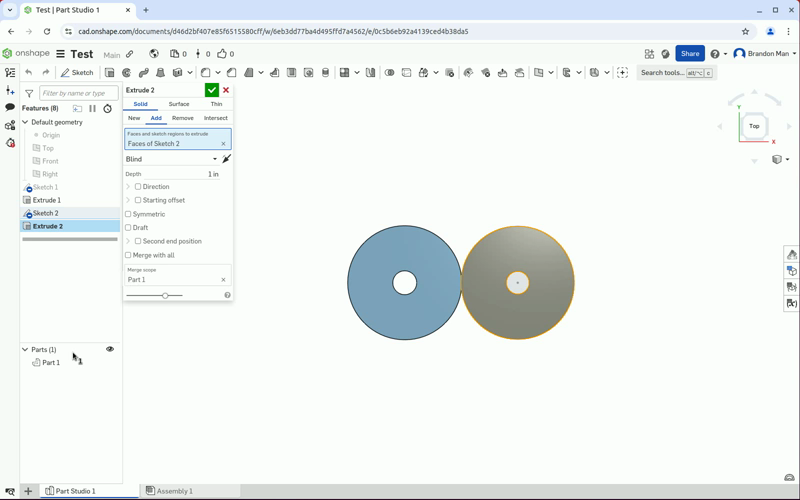
mouse_move(143, 106)
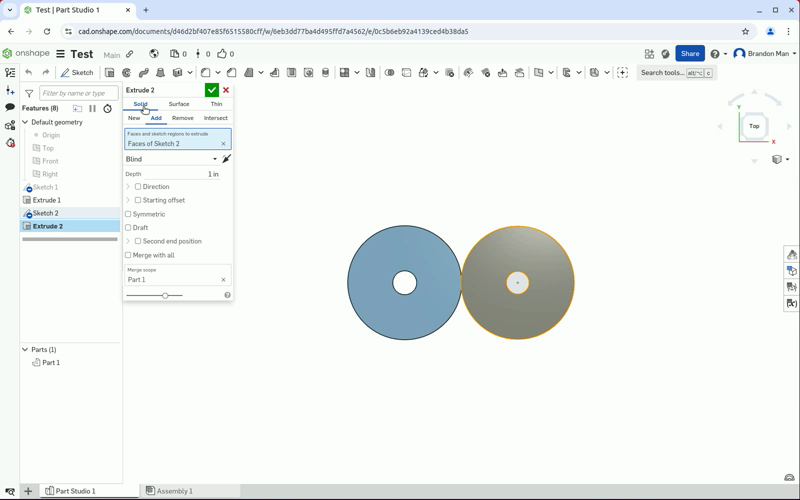
click(143, 106)
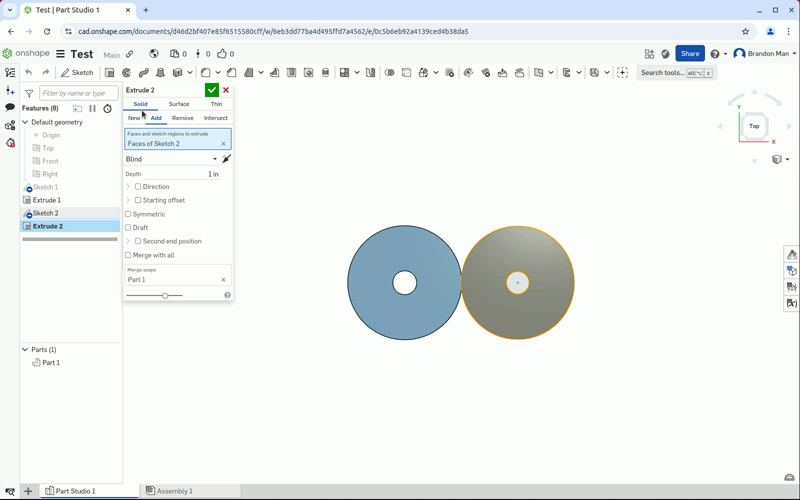
mouse_move(137, 120)
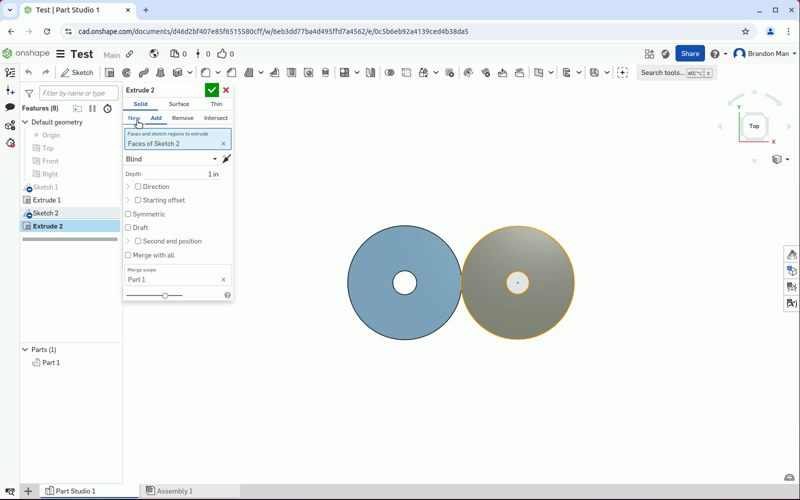
click(137, 120)
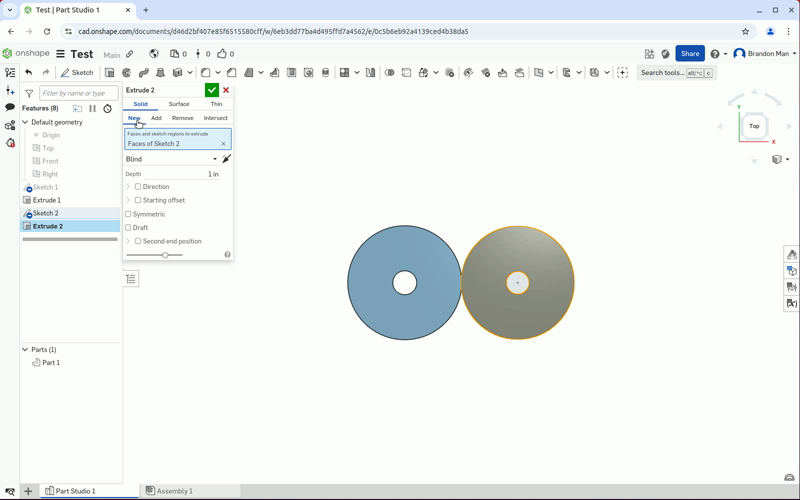
key(tab, 4)
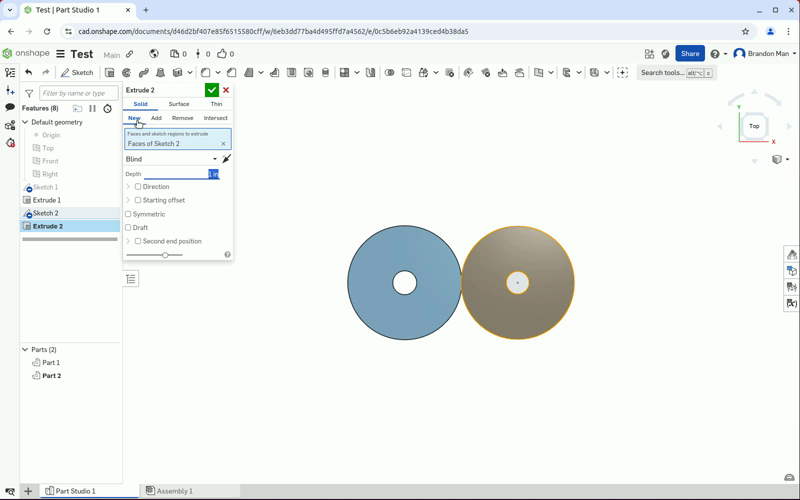
text(1.926)
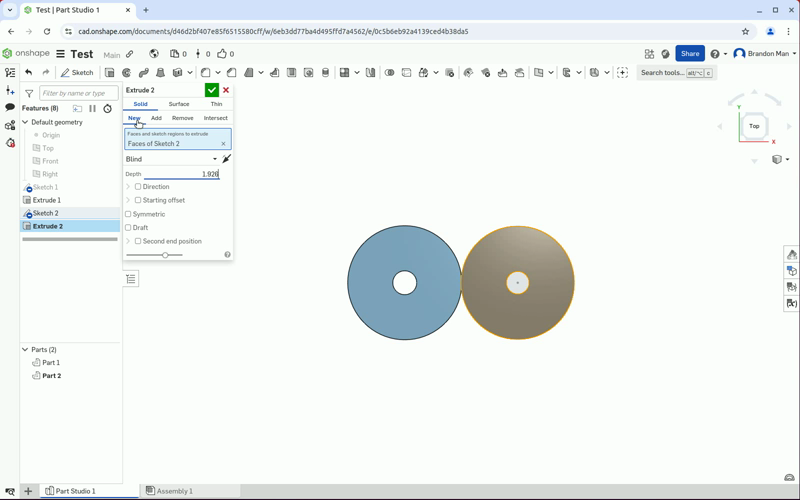
key(enter)
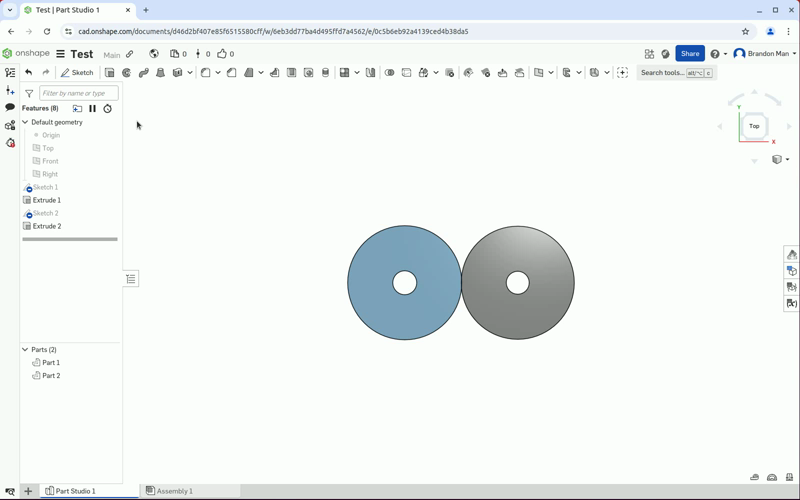
key(shift+h)
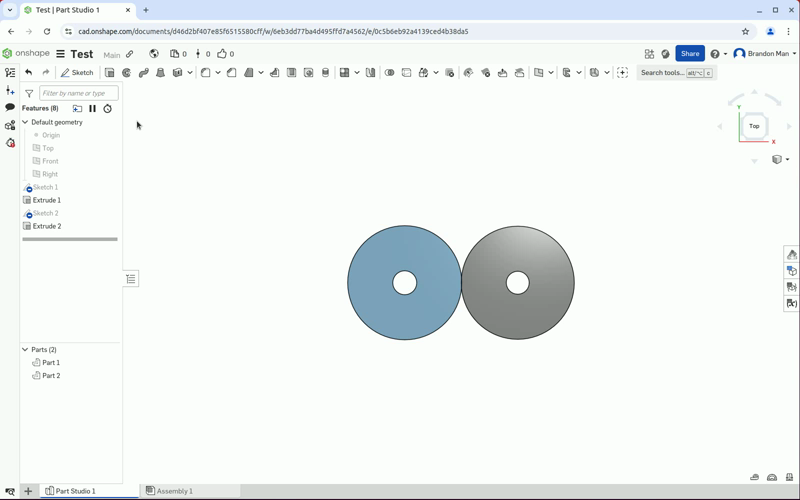
key(shift+h)
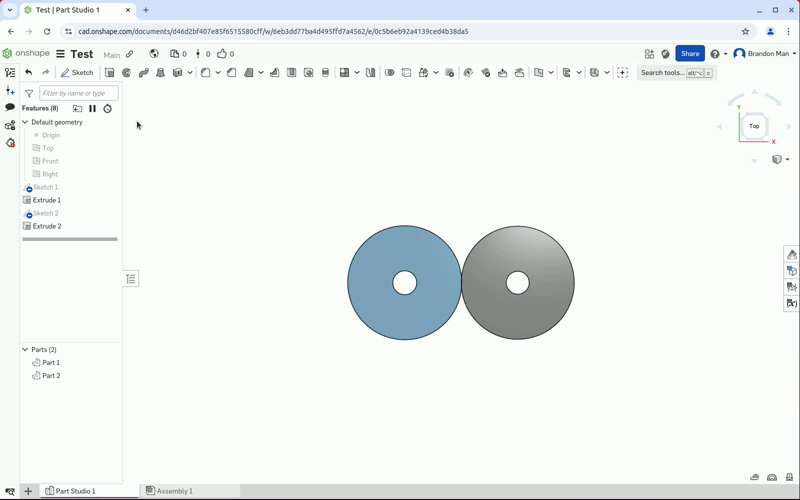
mouse_move(73, 189)
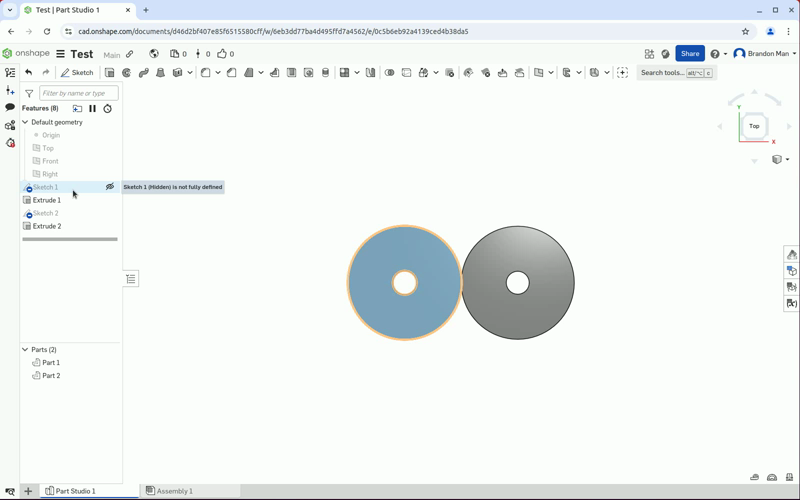
click(73, 189)
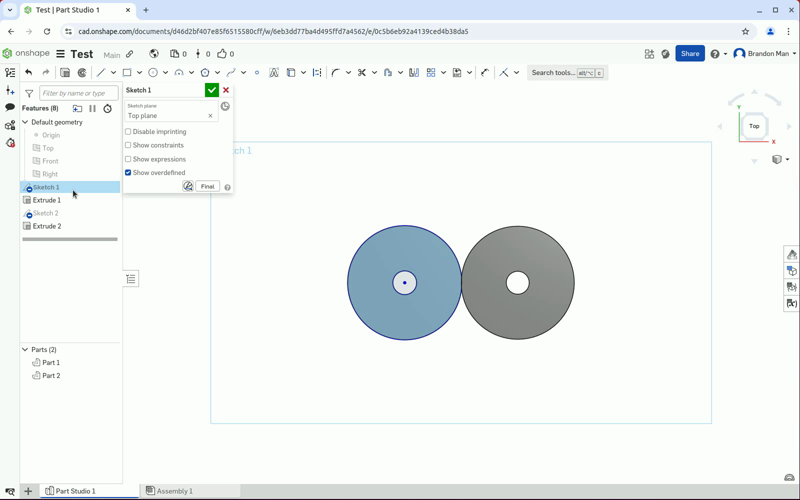
mouse_move(229, 92)
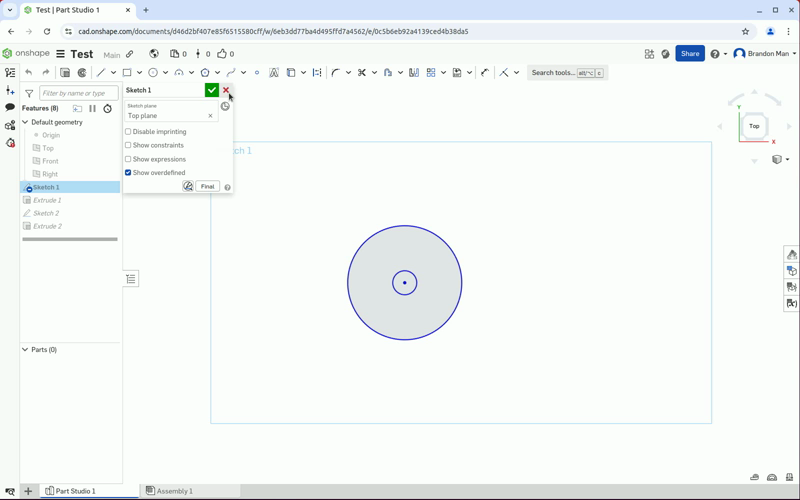
click(229, 92)
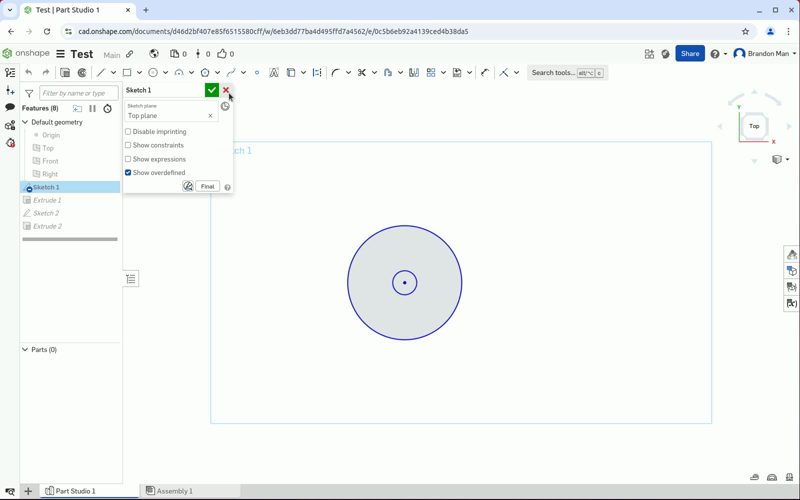
key(shift+s)
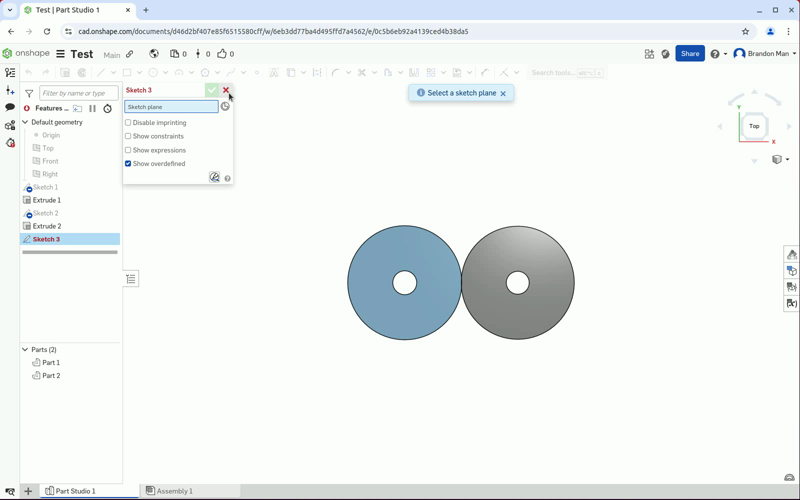
mouse_move(73, 150)
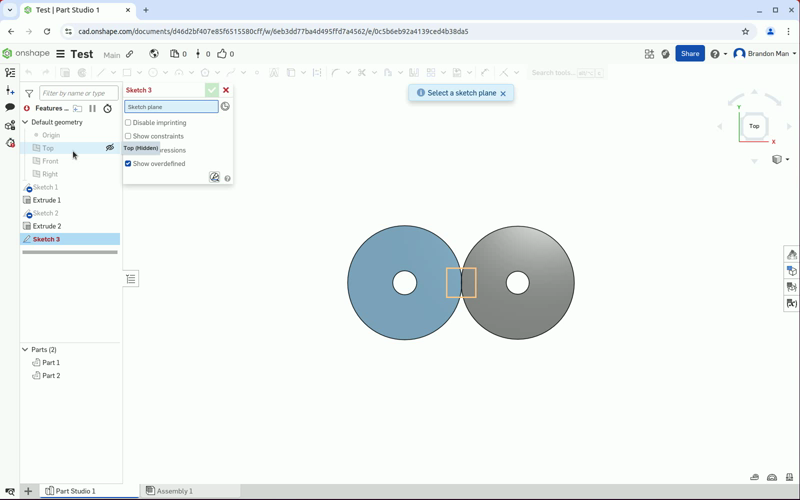
click(73, 150)
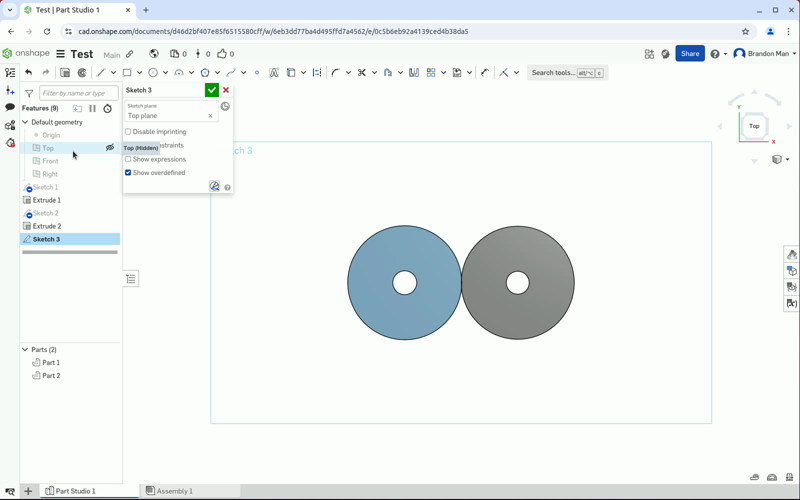
mouse_move(73, 352)
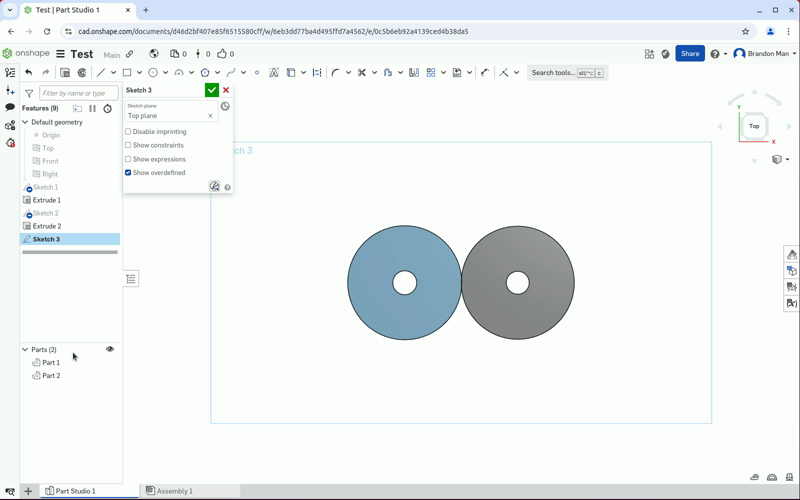
key(y)
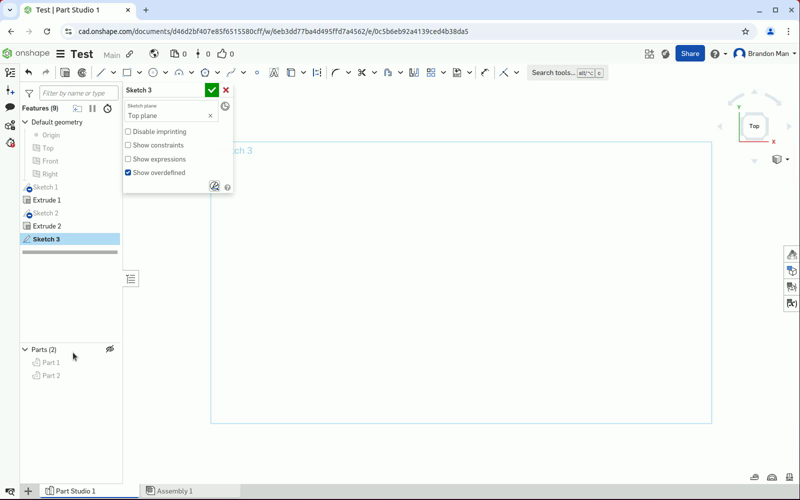
key(a)
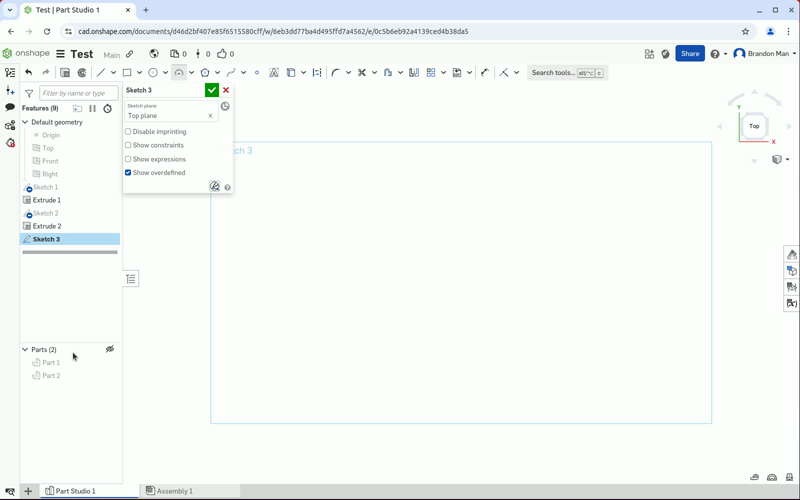
key_down(shift)
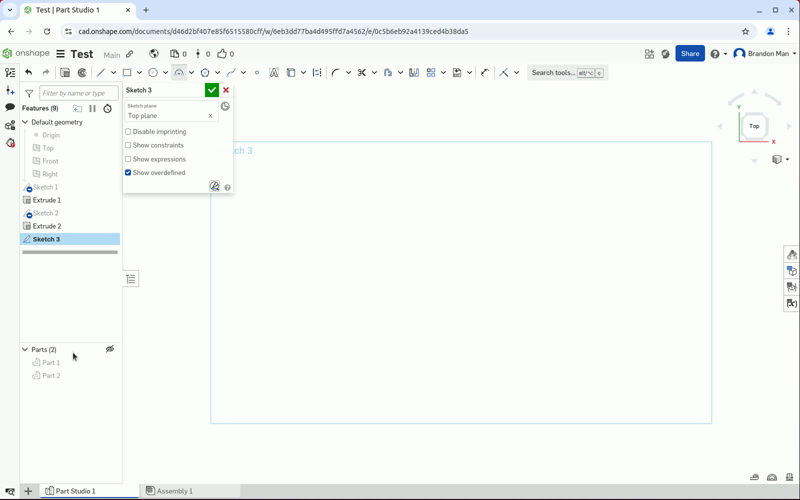
mouse_move(404, 226)
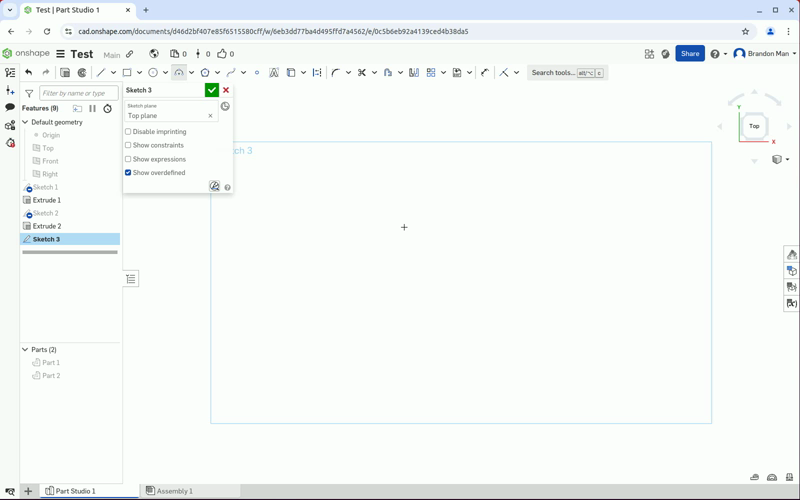
click(404, 226)
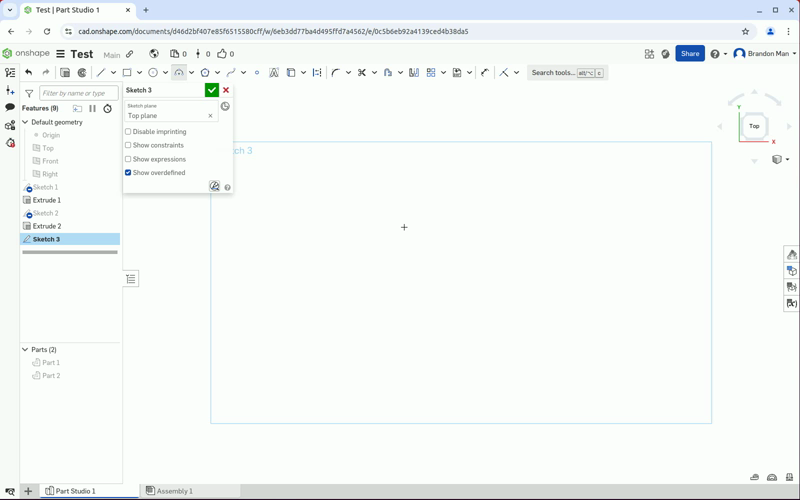
key_up(shift)
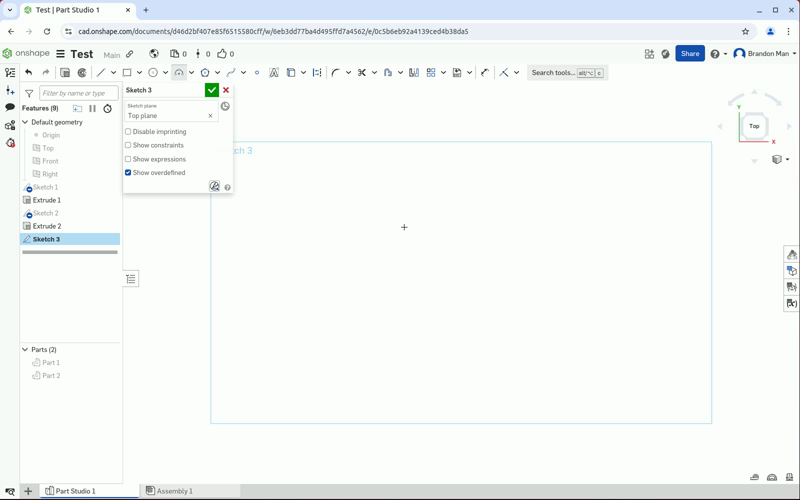
key_down(shift)
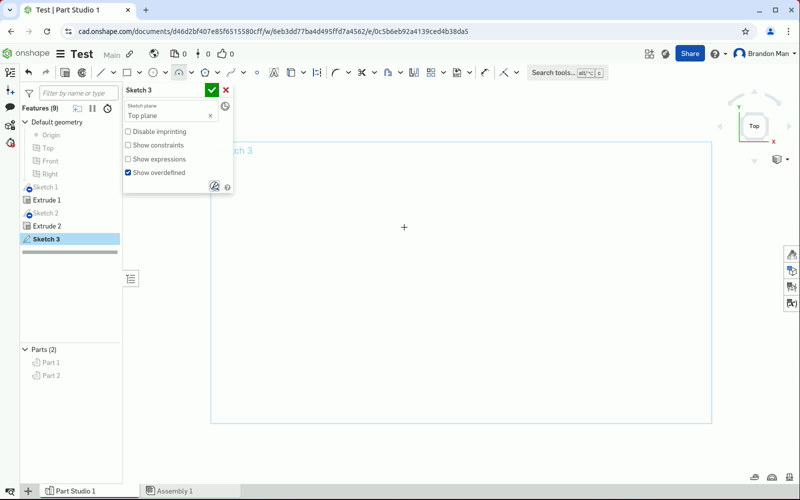
mouse_move(461, 283)
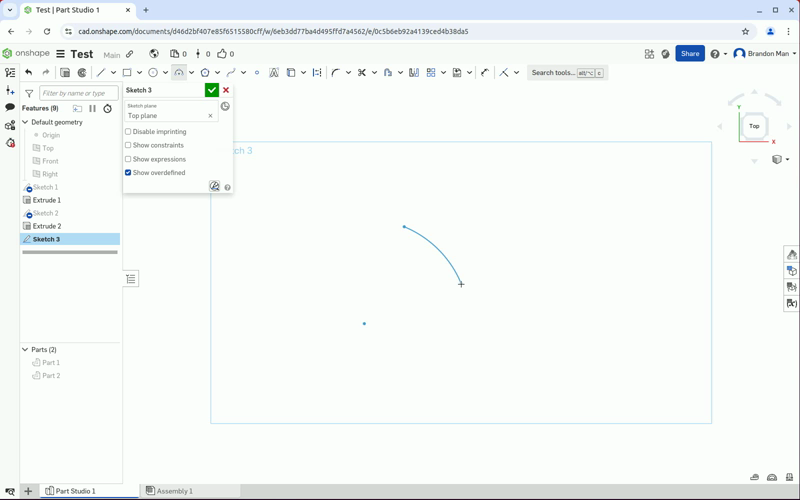
click(461, 283)
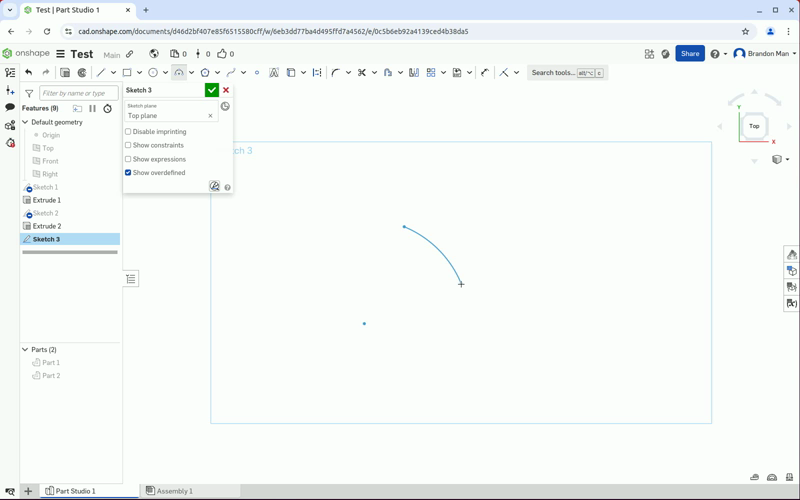
mouse_move(444, 243)
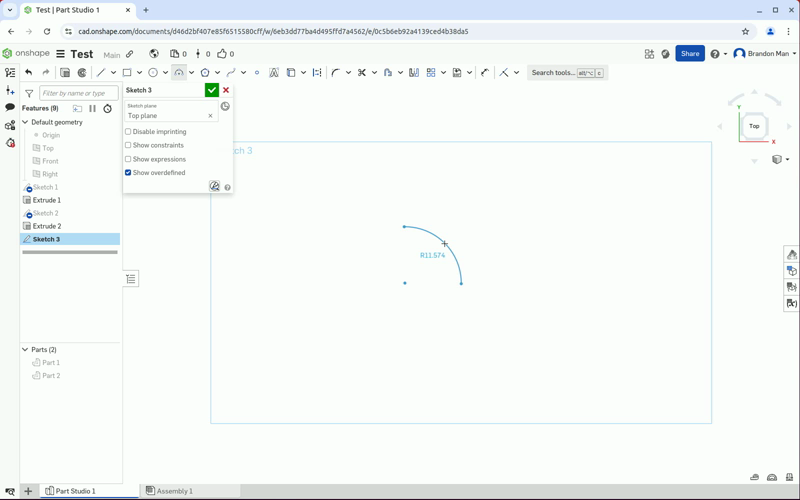
click(444, 243)
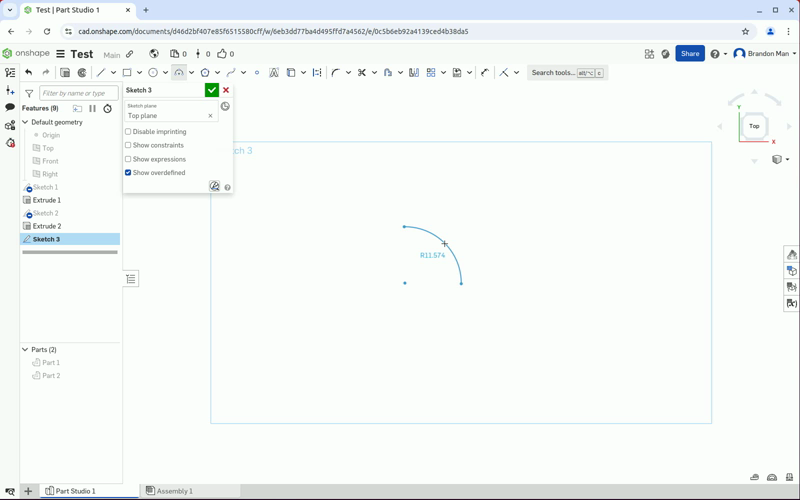
key_up(shift)
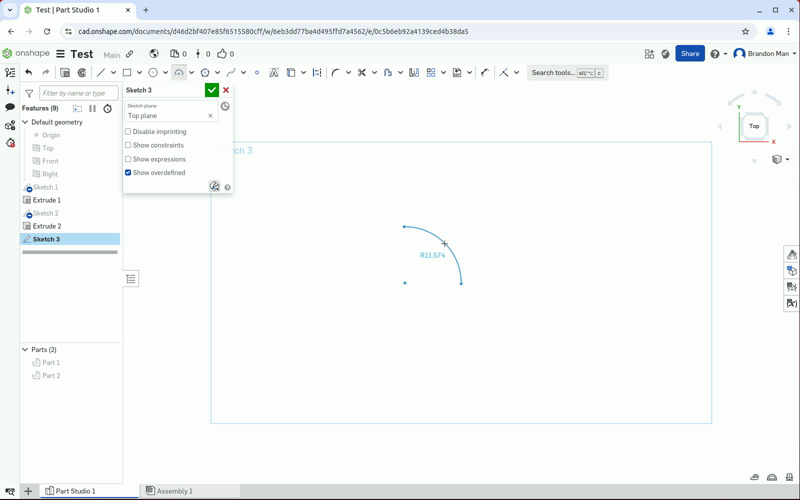
mouse_move(461, 283)
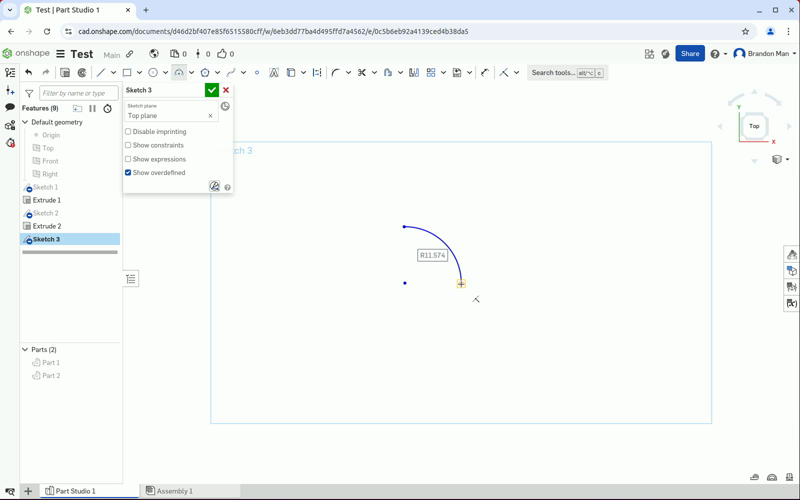
click(461, 283)
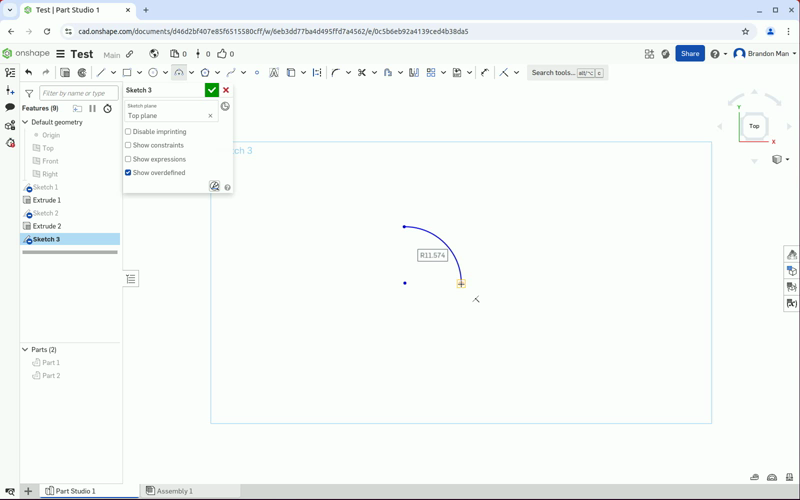
key_down(shift)
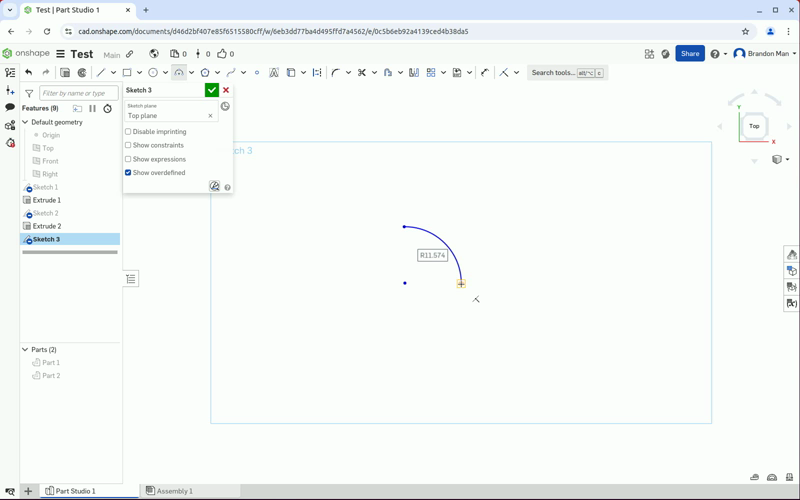
mouse_move(516, 226)
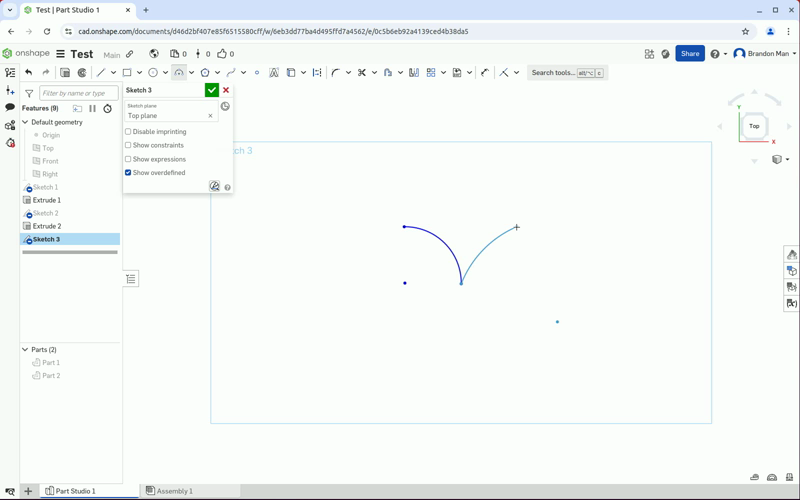
click(516, 226)
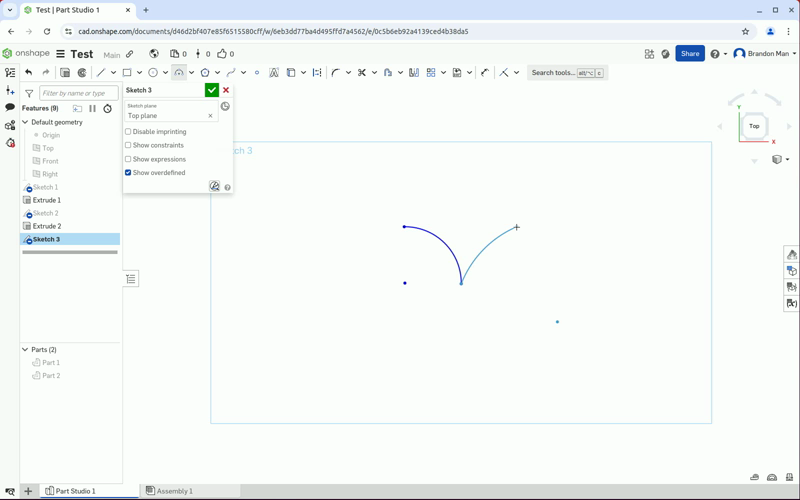
mouse_move(477, 243)
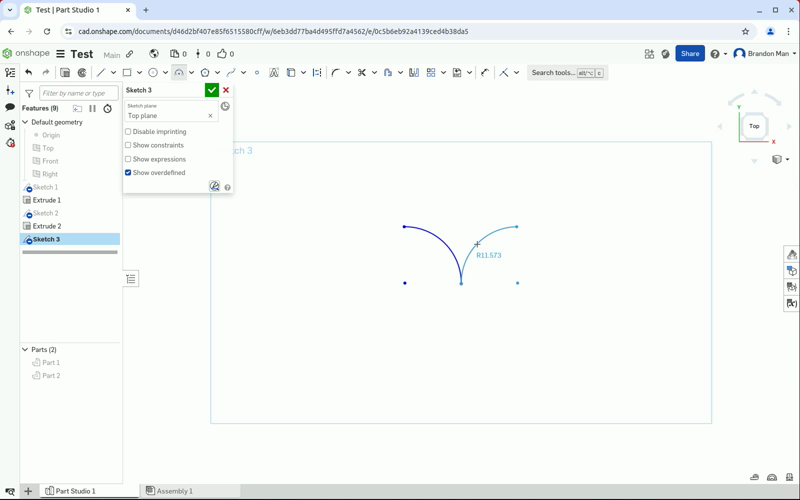
click(477, 243)
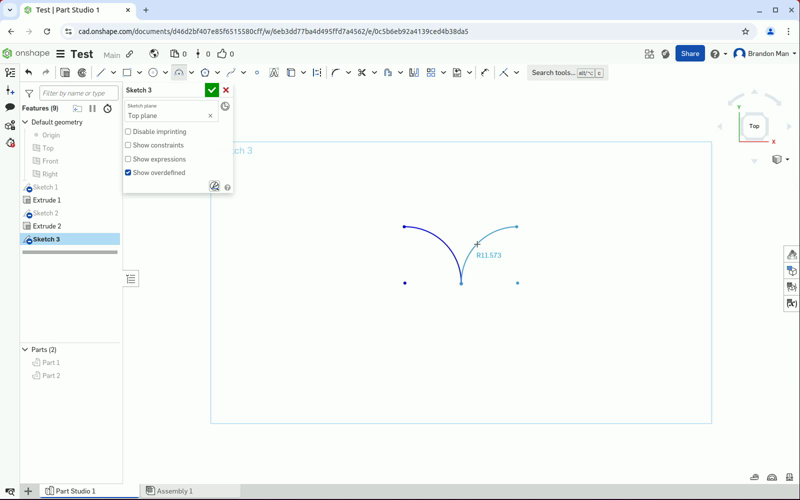
key_up(shift)
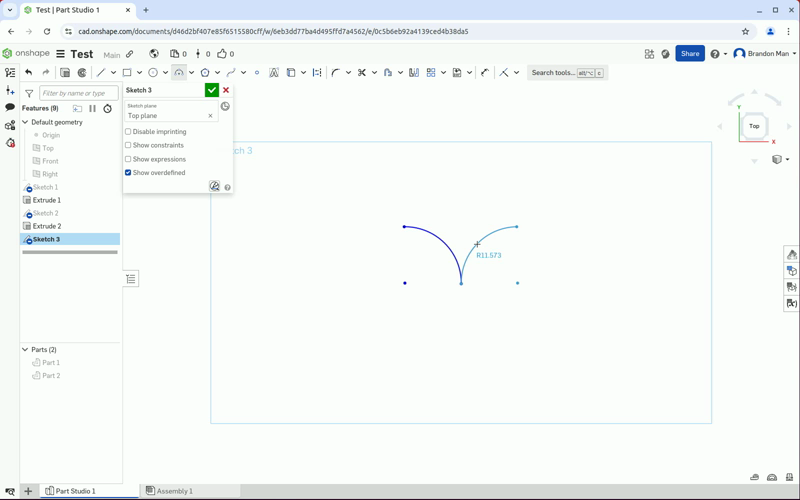
key(esc)
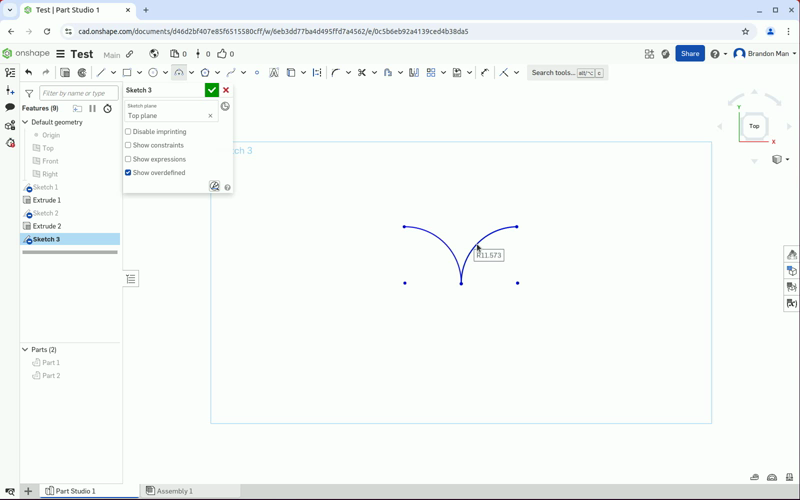
key(l)
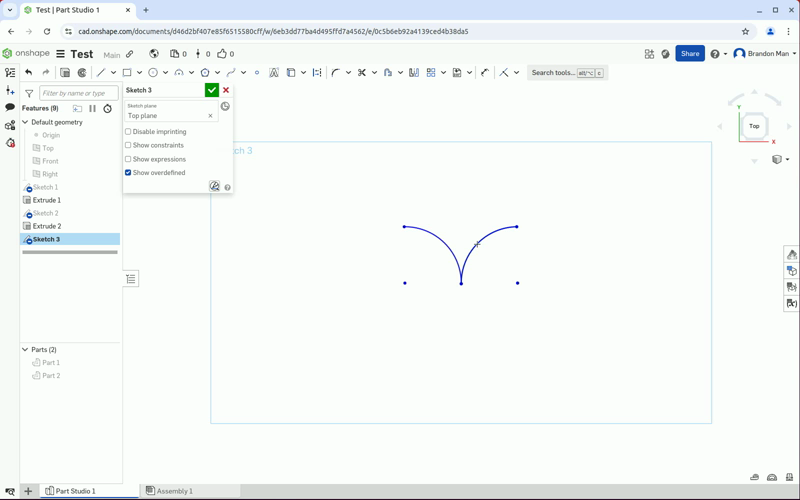
mouse_move(516, 226)
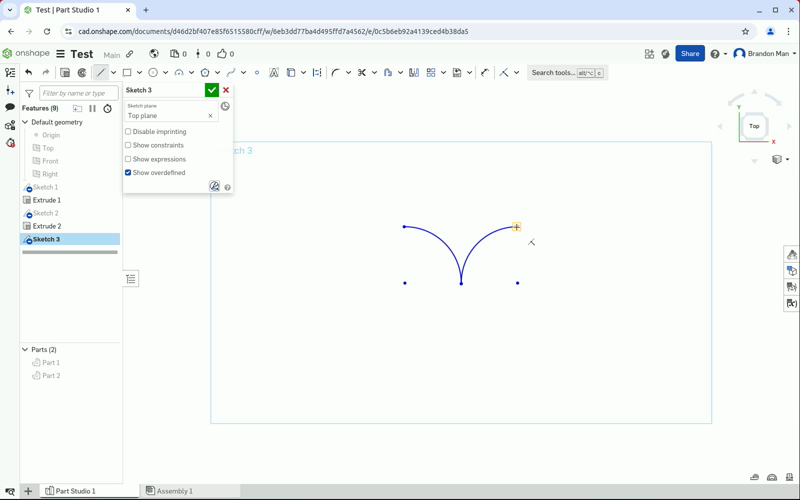
click(516, 226)
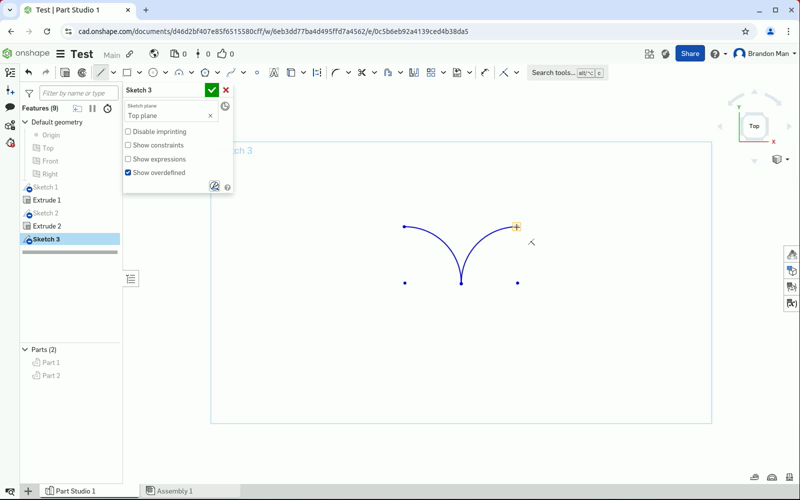
key_down(shift)
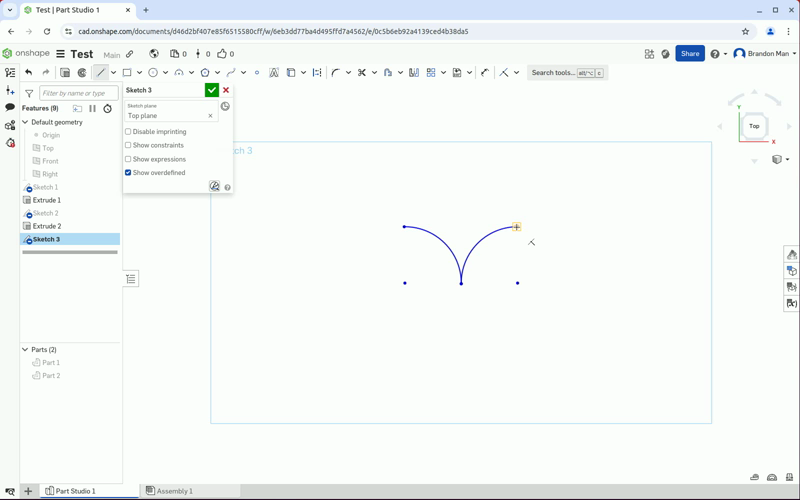
mouse_move(404, 226)
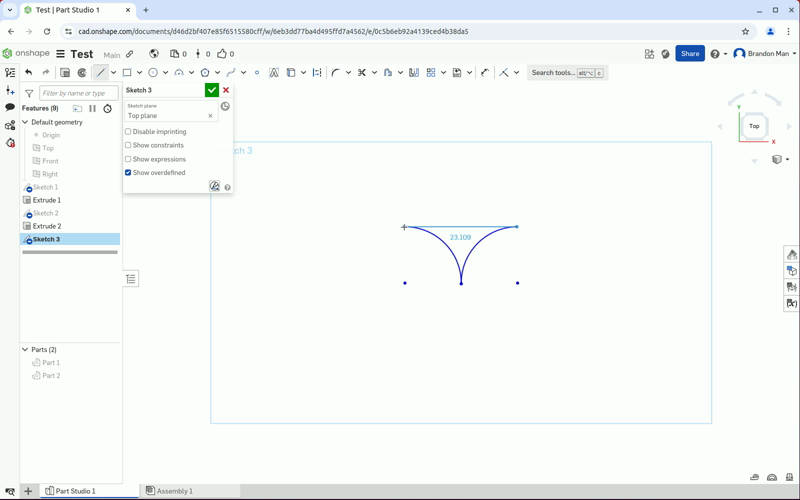
key_up(shift)
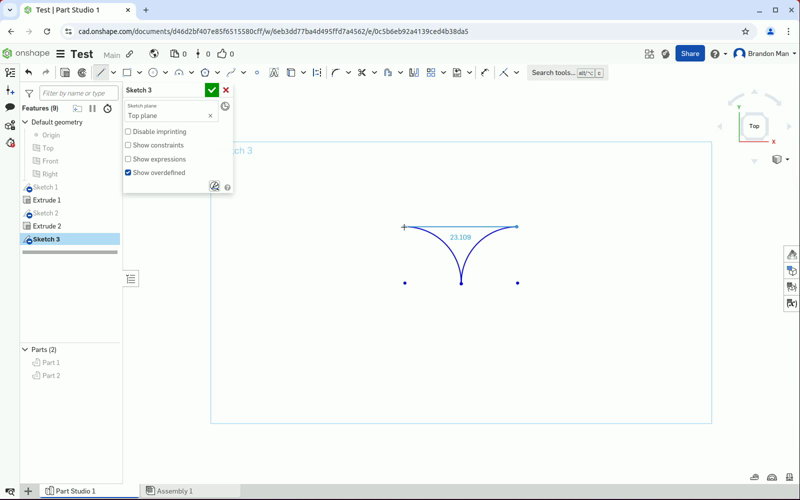
click(404, 226)
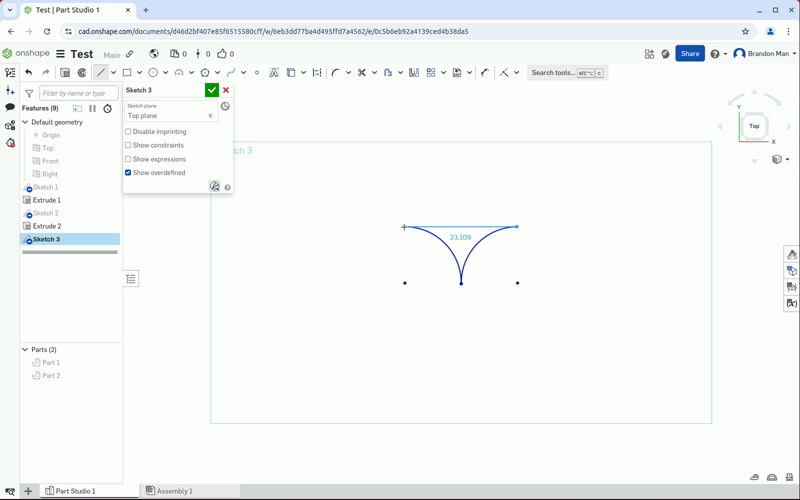
key(esc)
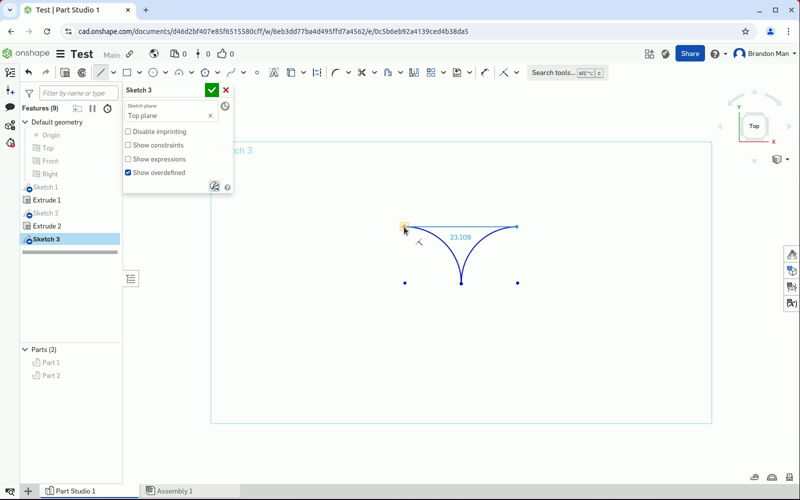
mouse_move(420, 236)
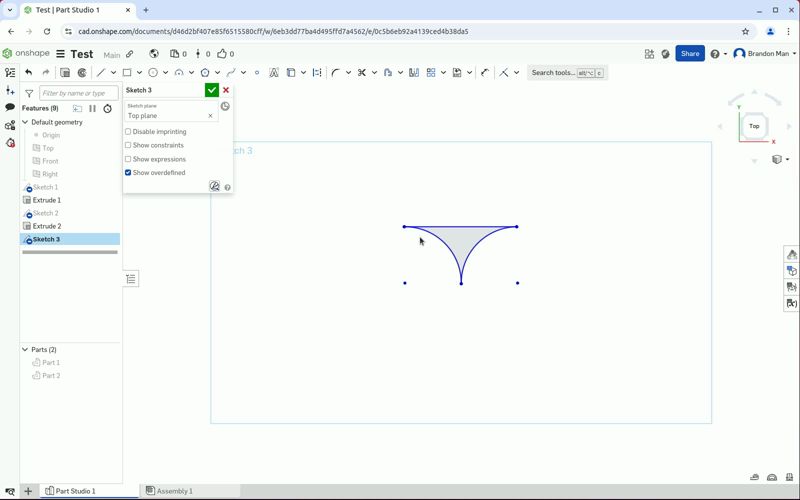
click(420, 236)
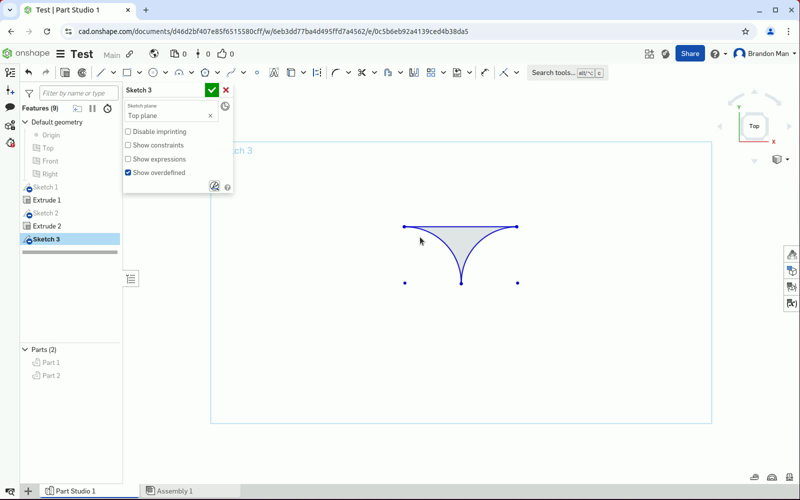
mouse_move(73, 352)
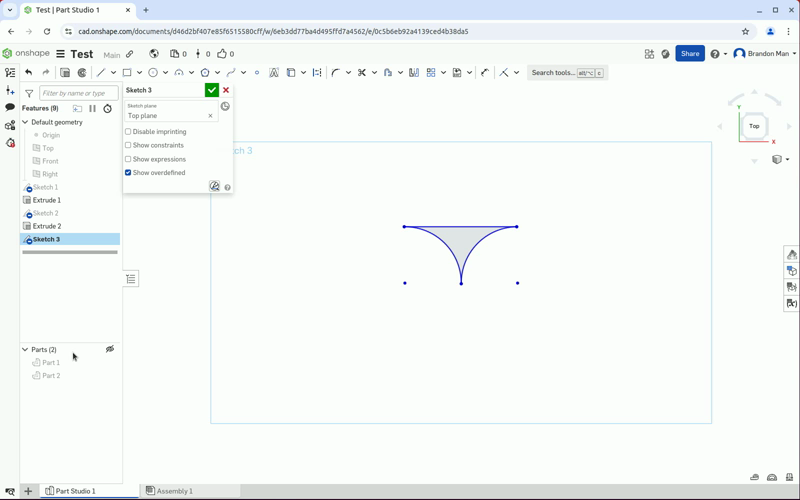
key(shift+y)
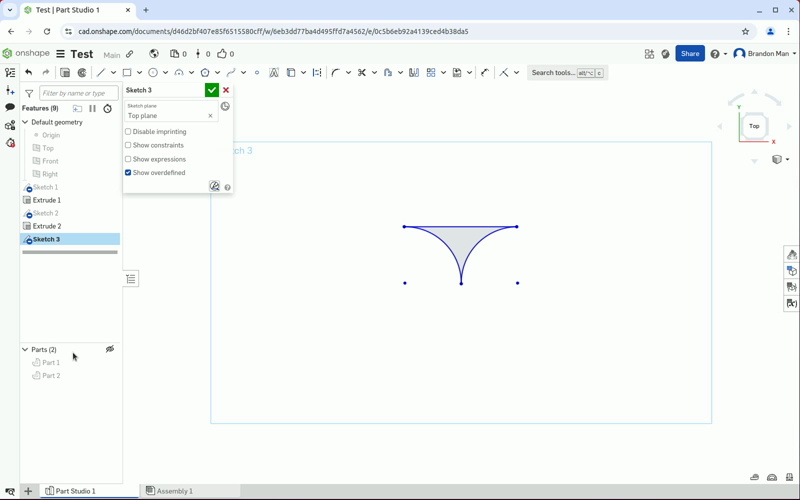
key(shift+e)
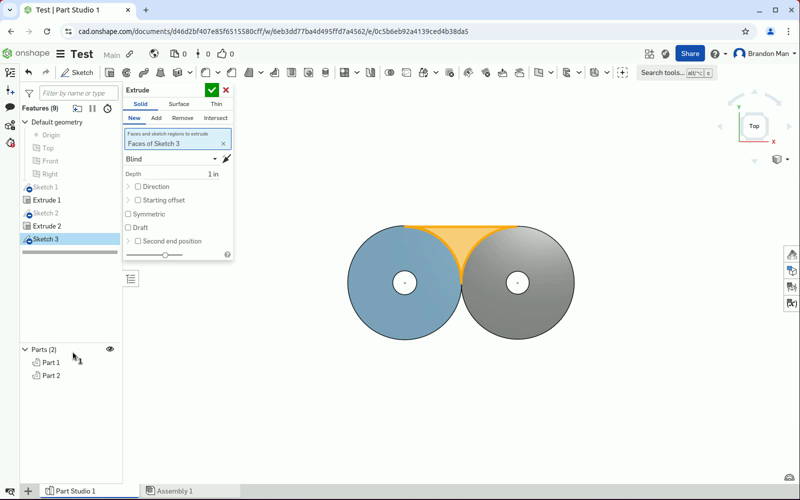
mouse_move(143, 106)
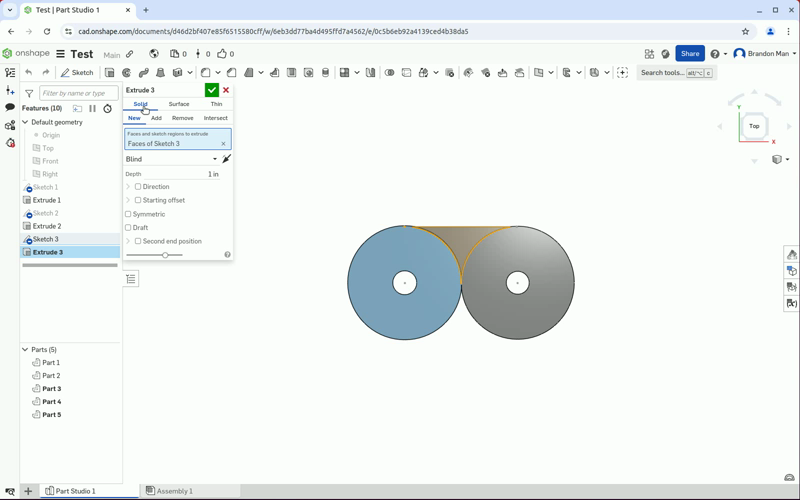
click(143, 106)
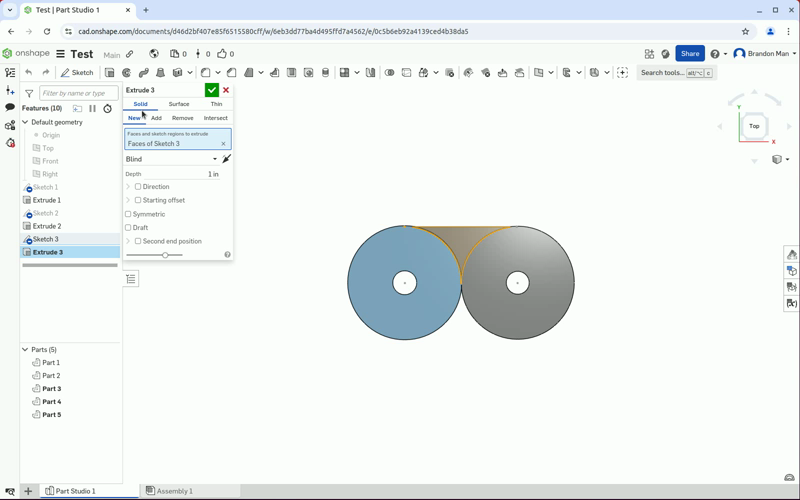
mouse_move(137, 120)
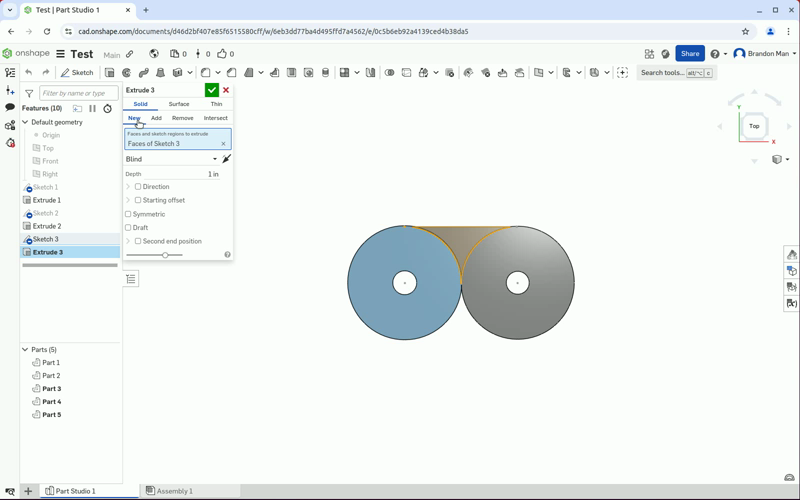
click(137, 120)
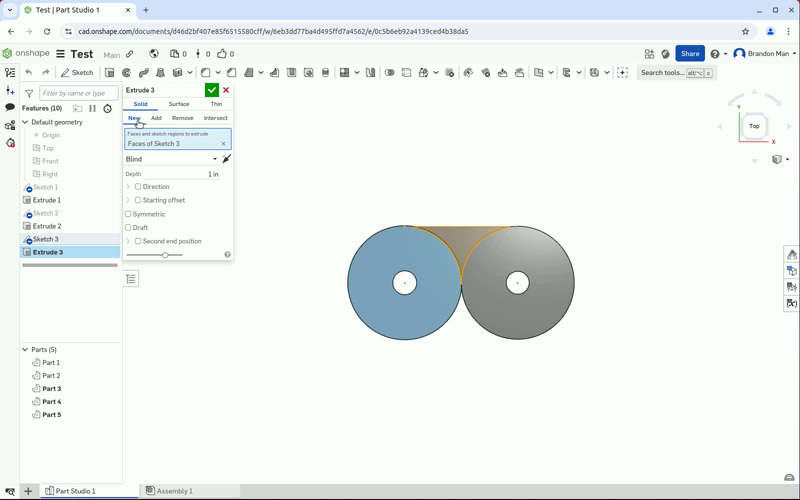
key(tab, 4)
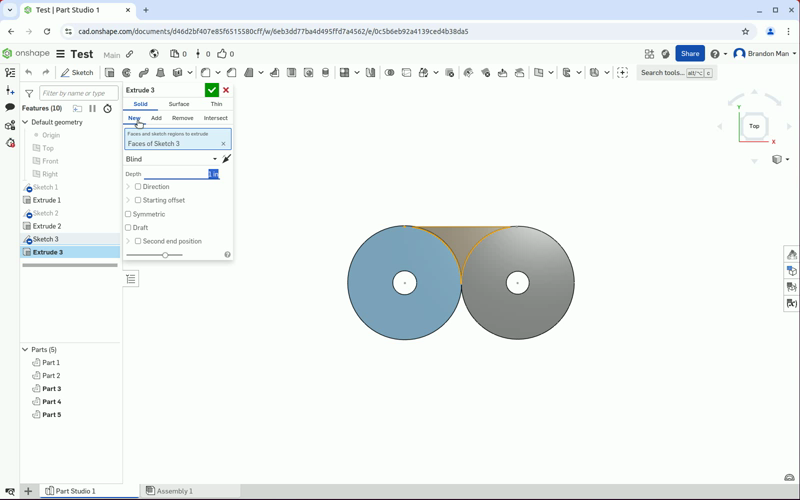
text(1.926)
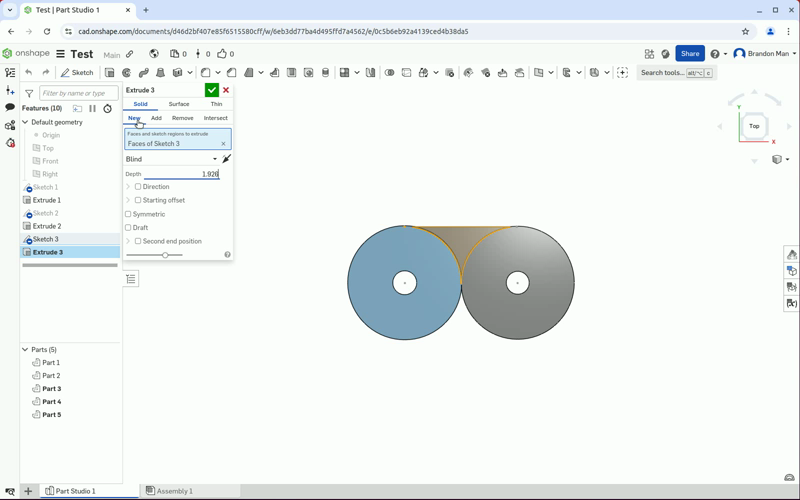
key(enter)
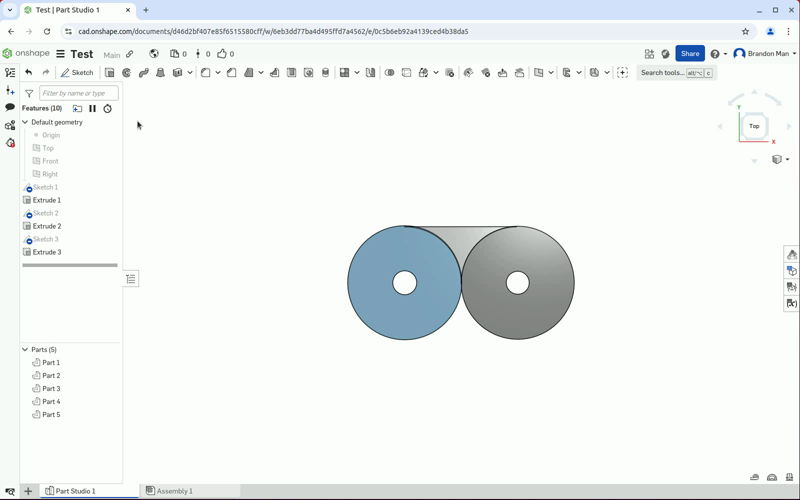
key(shift+h)
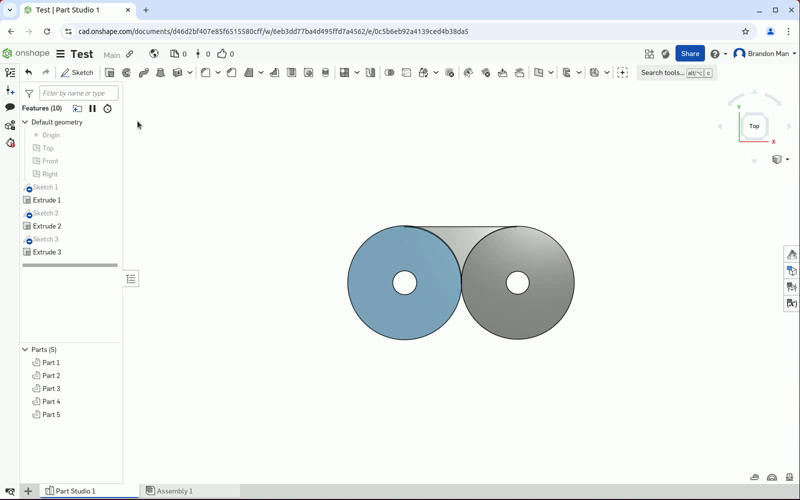
key(shift+h)
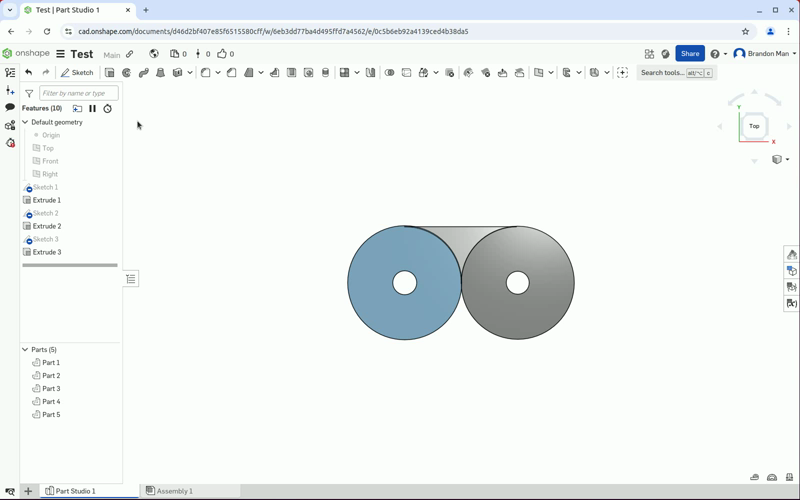
mouse_move(73, 189)
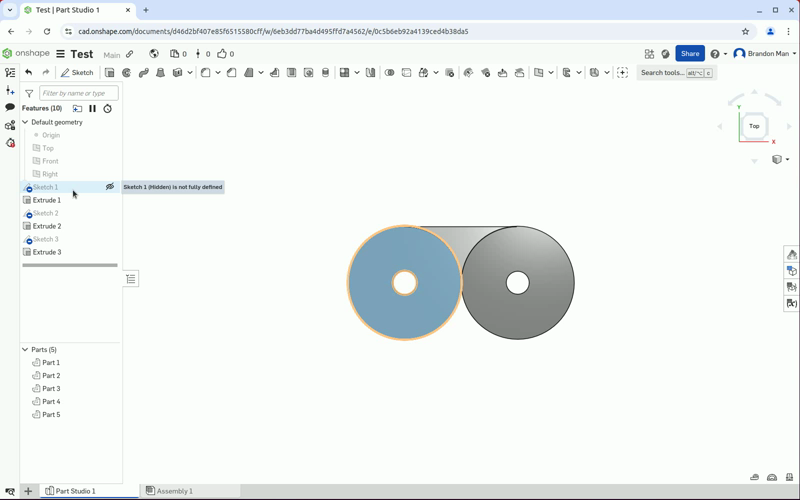
click(73, 189)
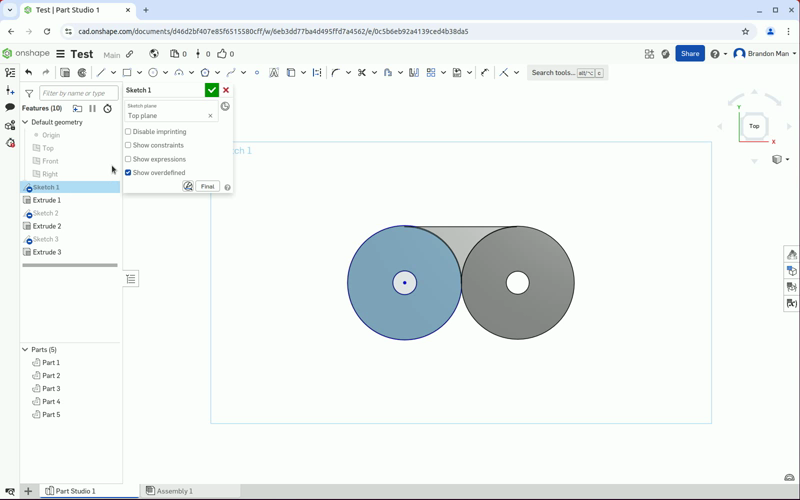
mouse_move(229, 92)
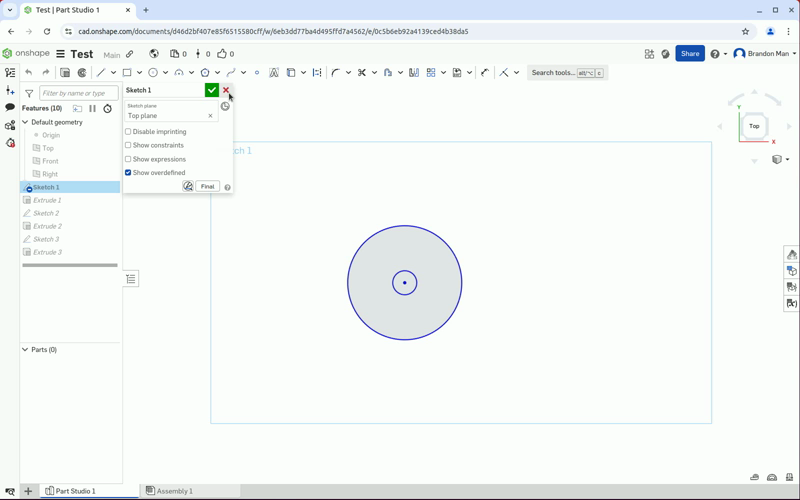
click(229, 92)
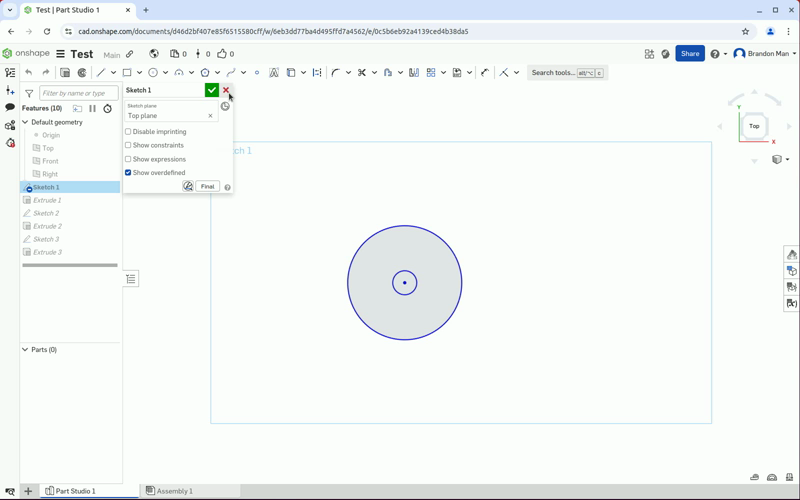
key(shift+s)
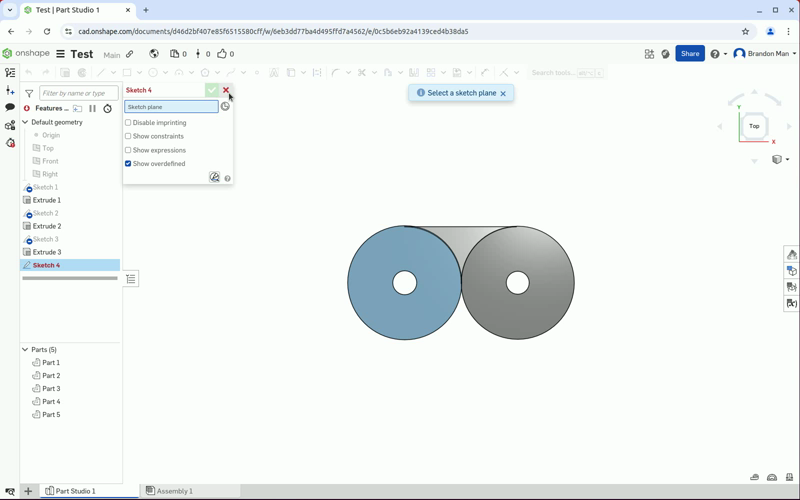
mouse_move(73, 150)
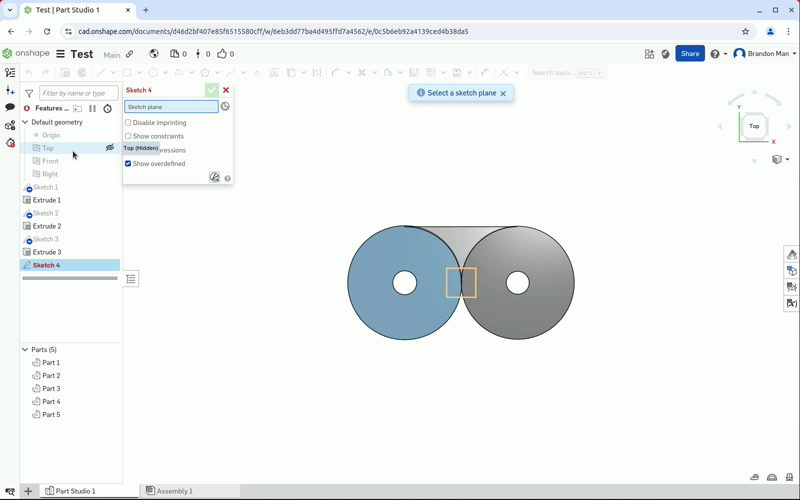
click(73, 150)
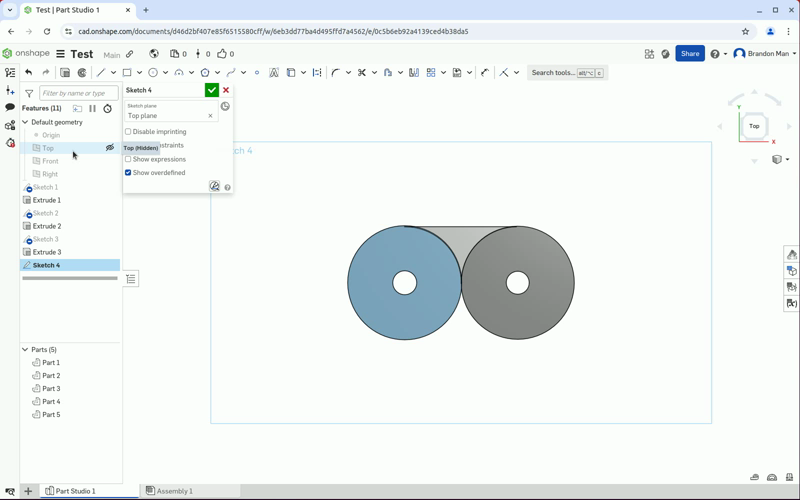
mouse_move(73, 352)
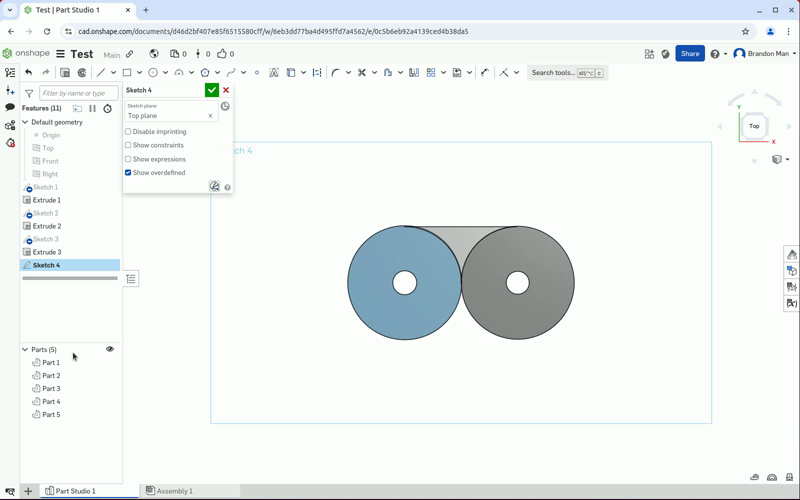
key(y)
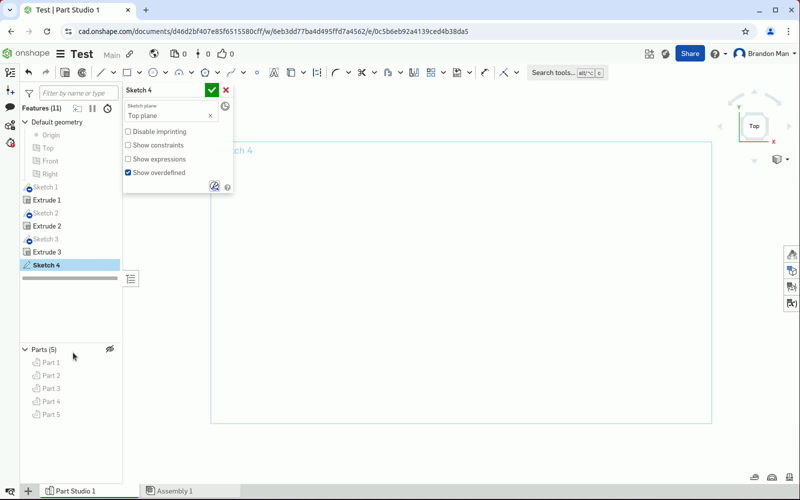
key(l)
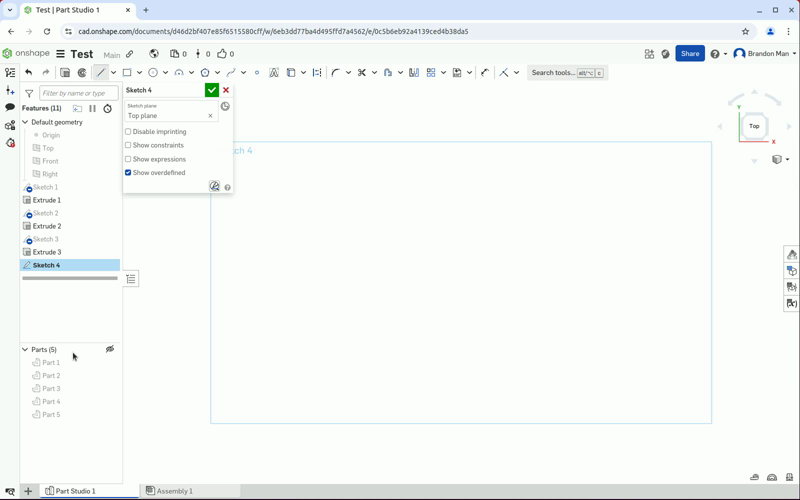
key_down(shift)
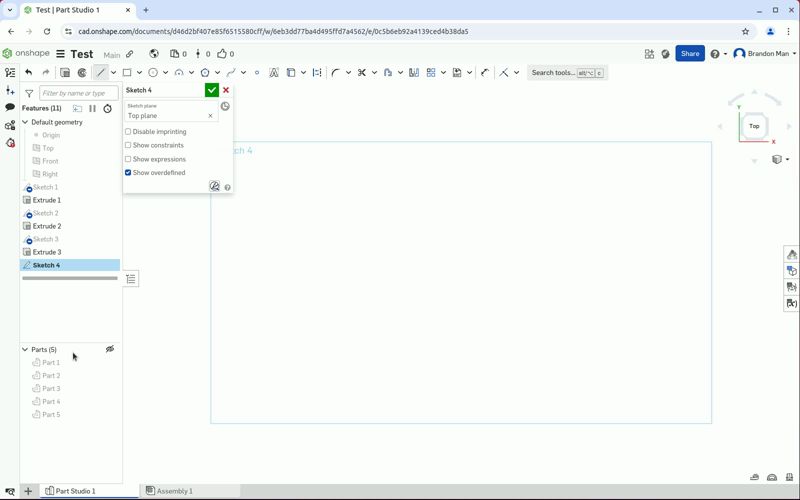
mouse_move(404, 339)
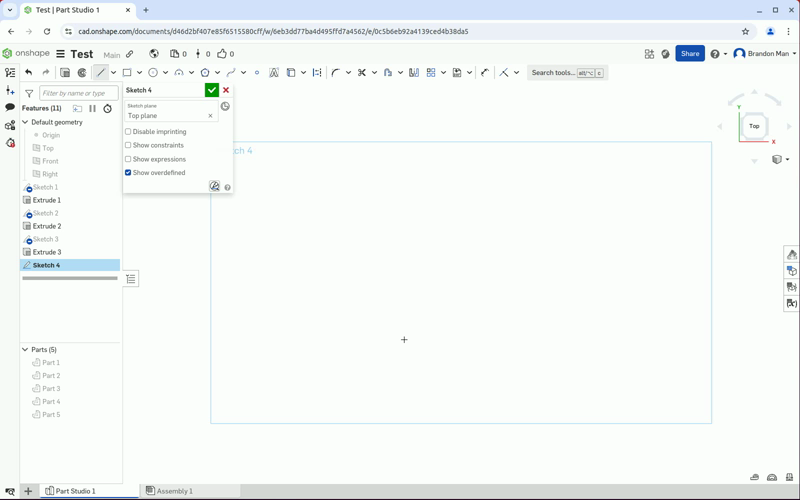
click(404, 339)
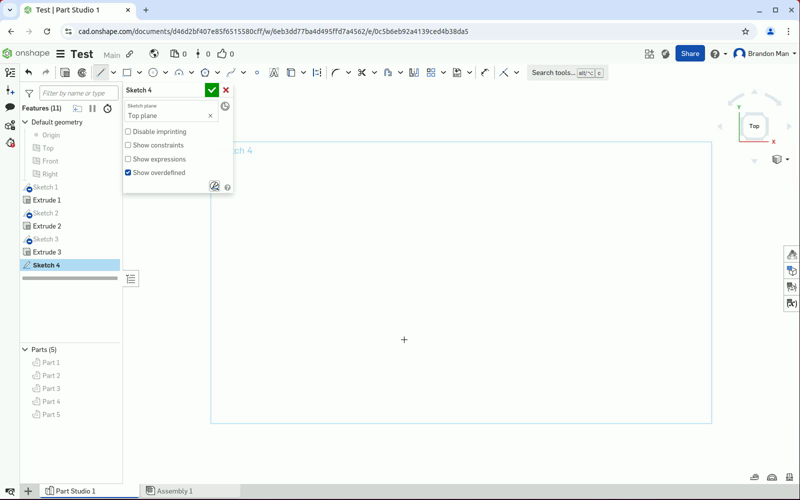
key_up(shift)
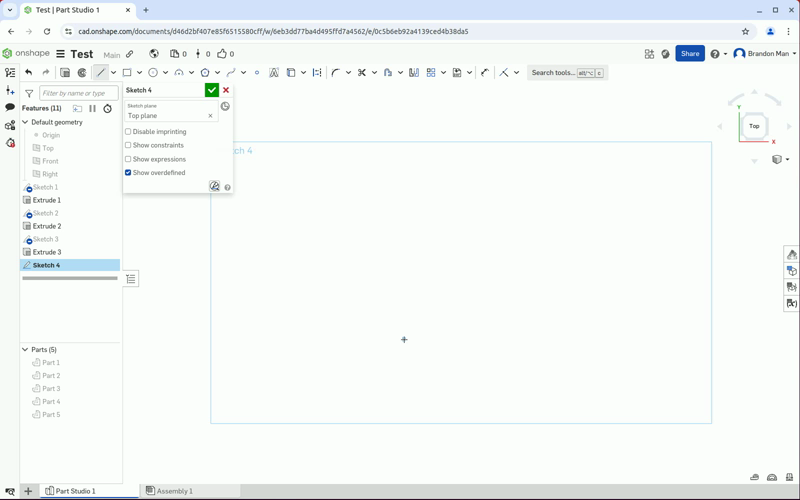
key_down(shift)
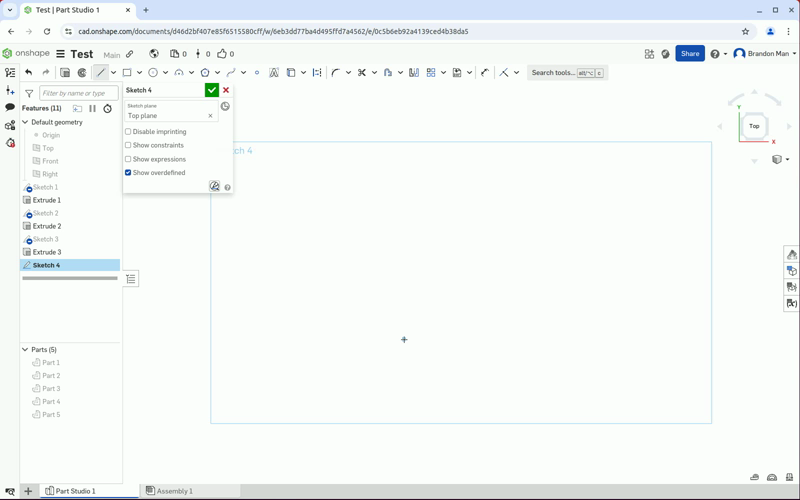
mouse_move(516, 339)
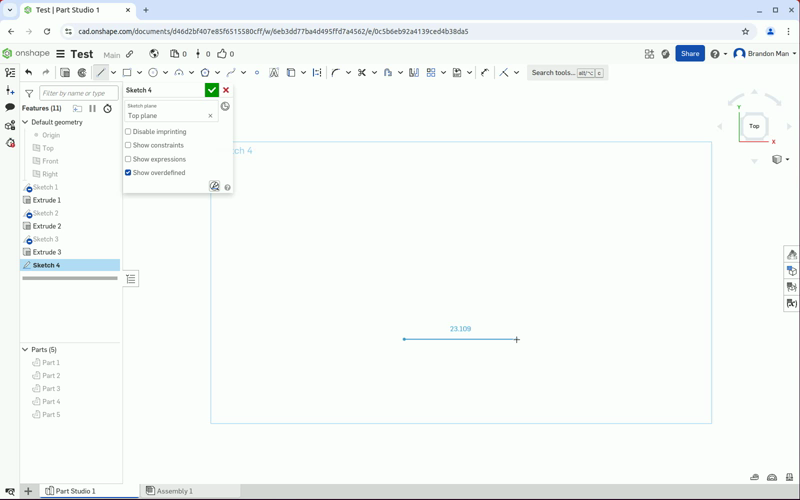
click(516, 339)
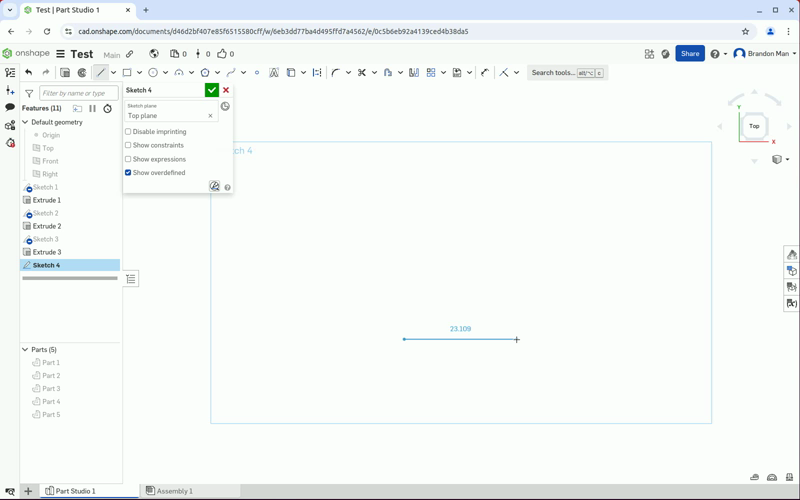
key_up(shift)
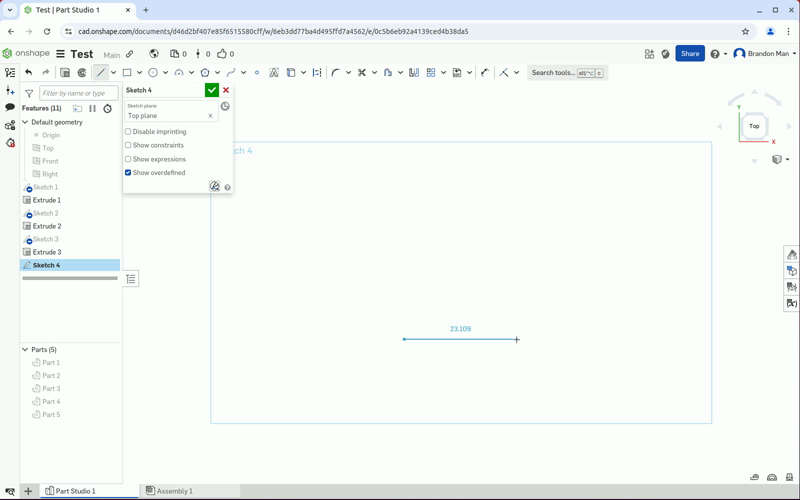
key(esc)
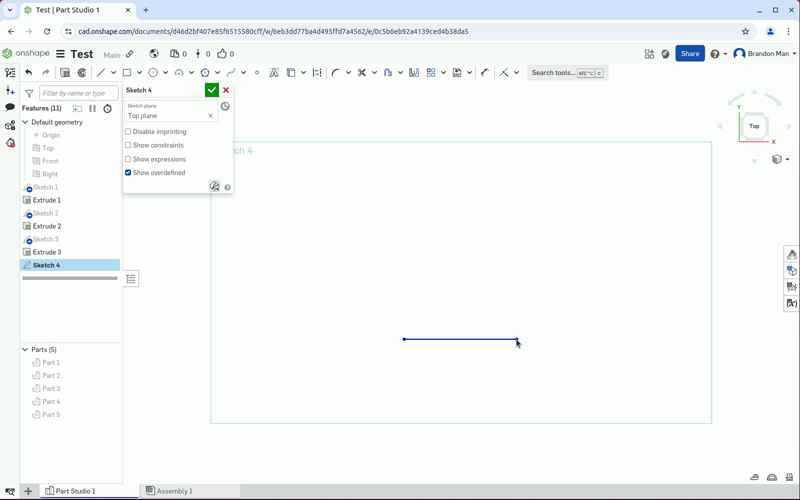
key(a)
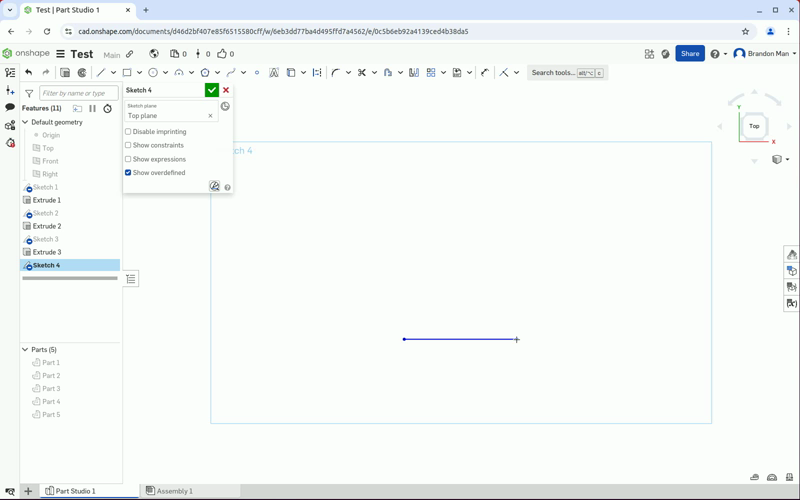
mouse_move(516, 339)
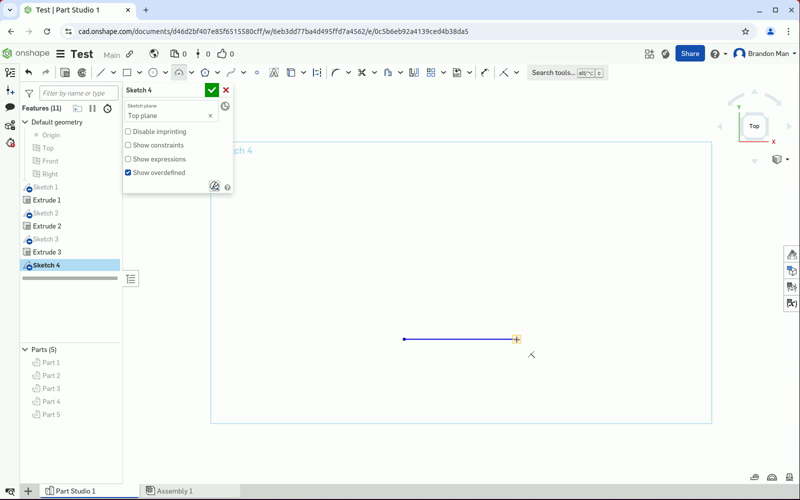
click(516, 339)
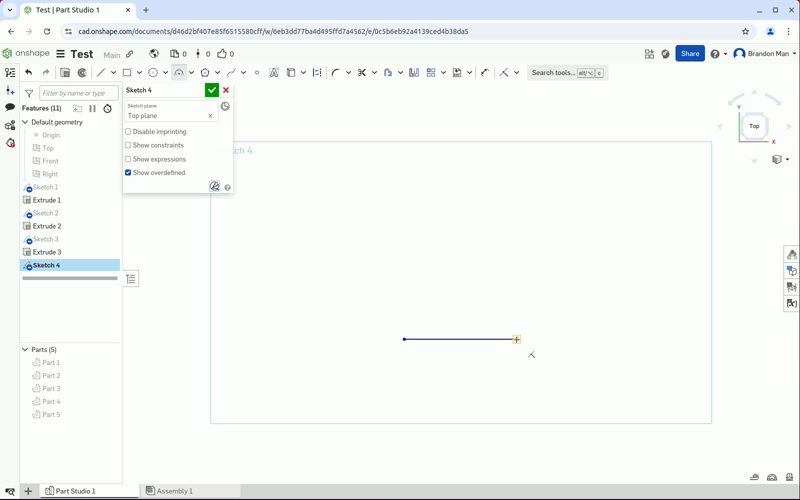
key_down(shift)
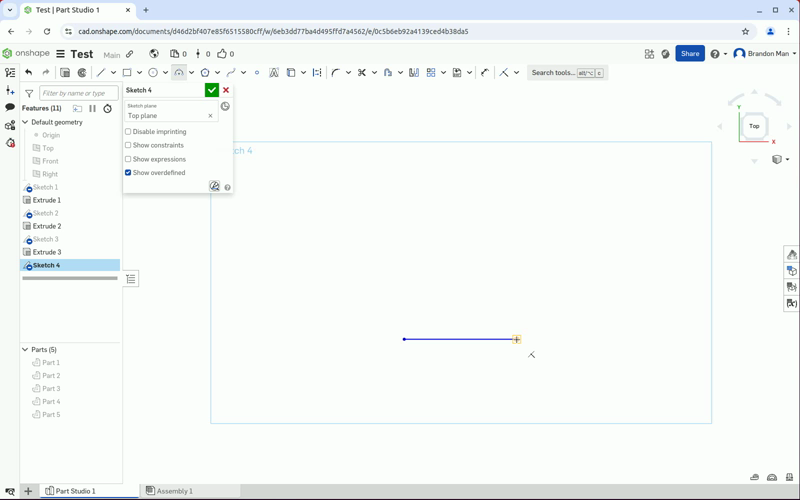
mouse_move(461, 282)
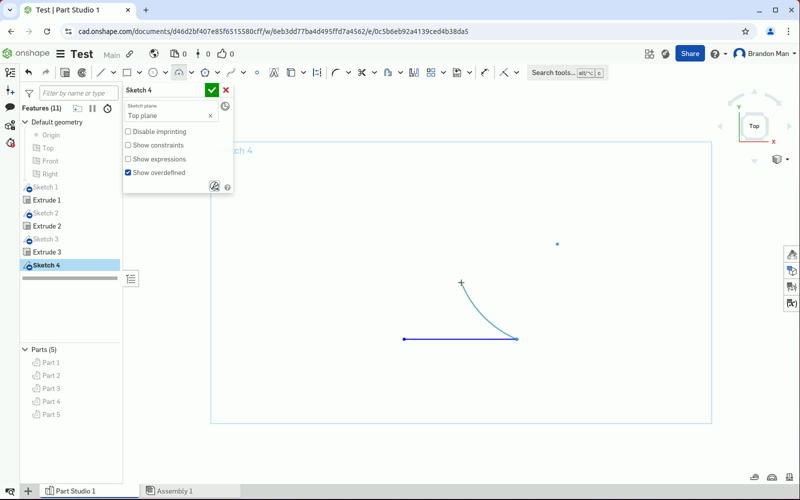
click(461, 282)
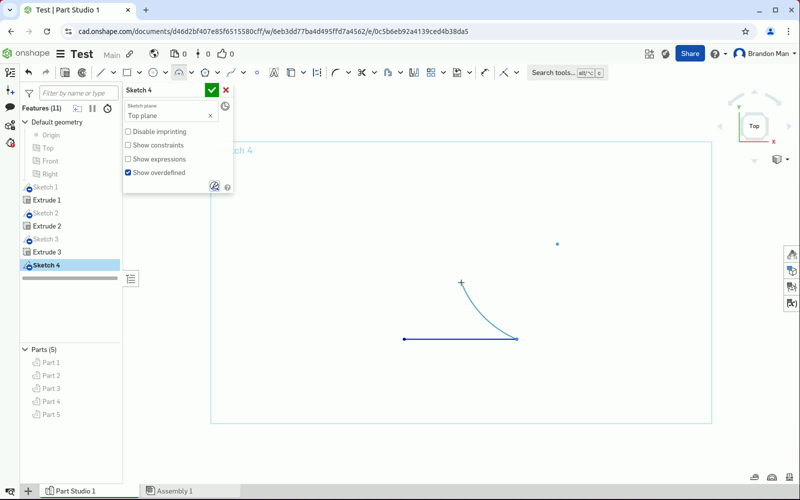
mouse_move(477, 322)
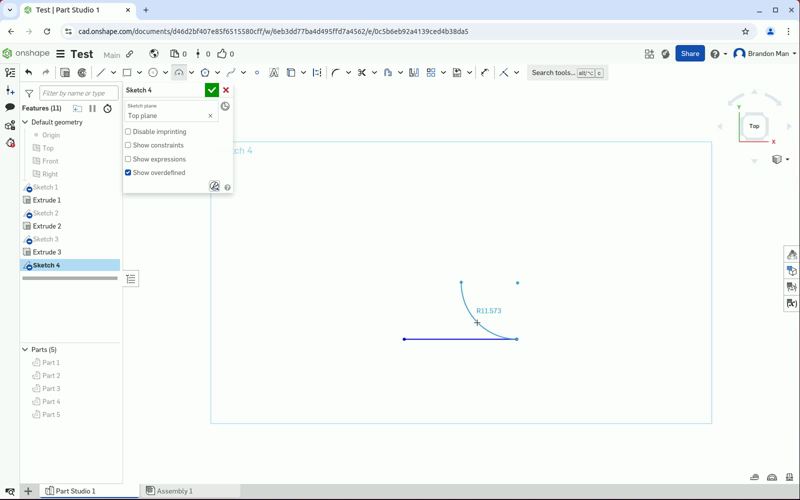
click(477, 322)
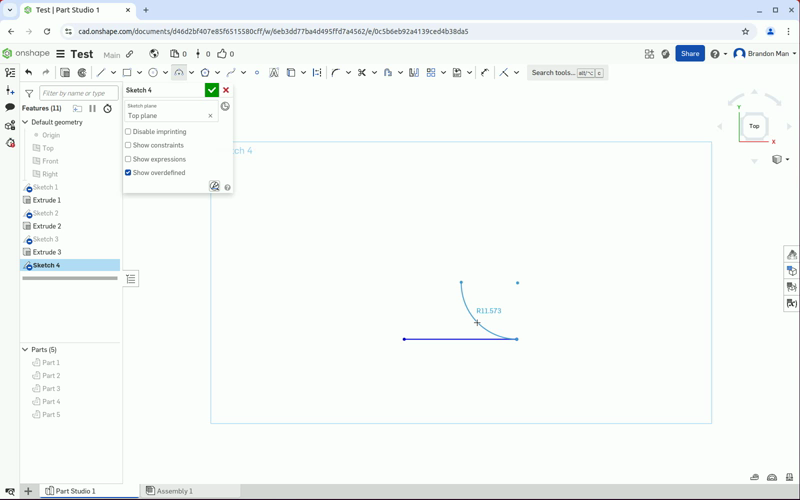
key_up(shift)
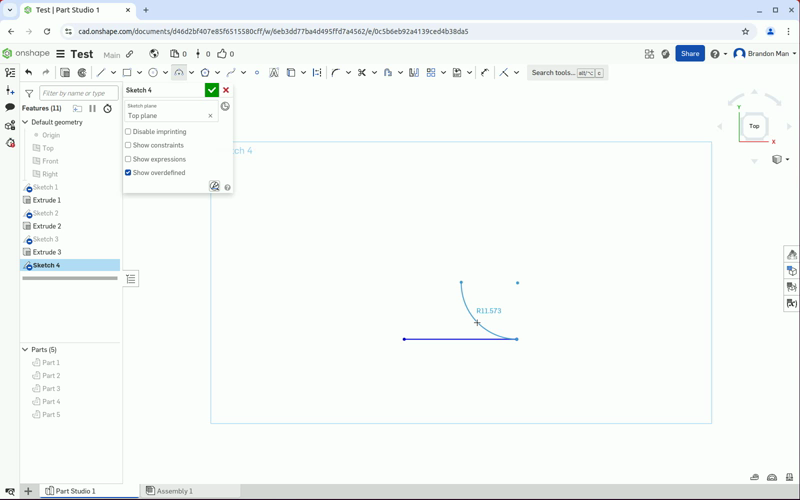
mouse_move(461, 282)
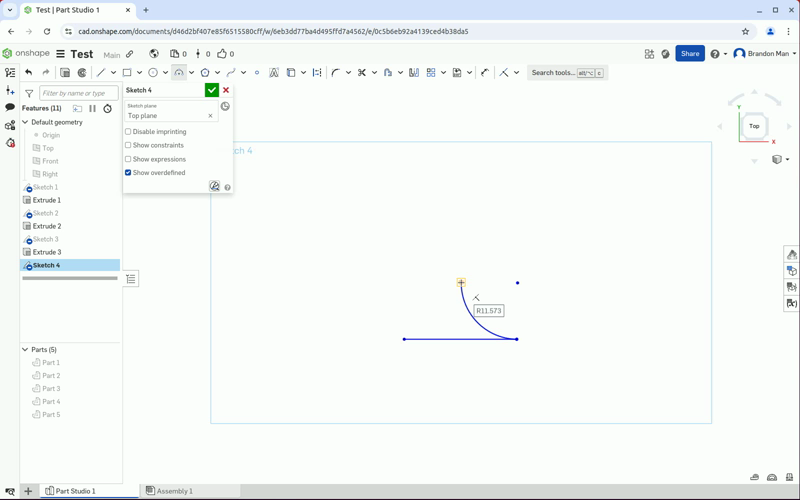
click(461, 282)
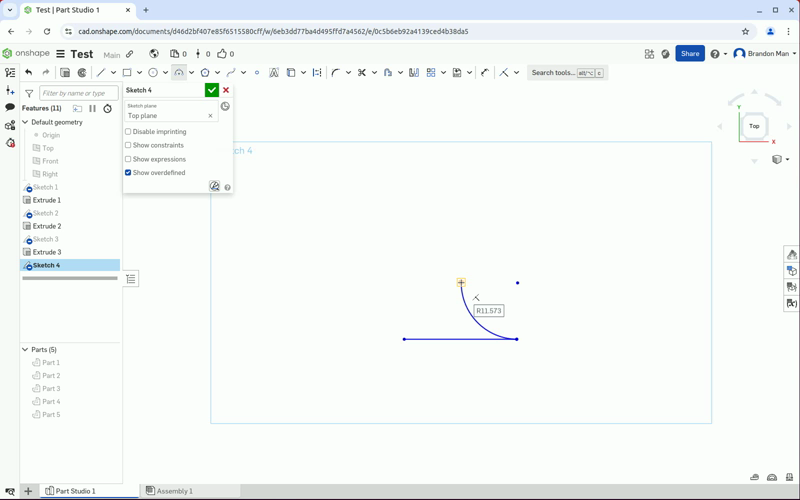
mouse_move(404, 339)
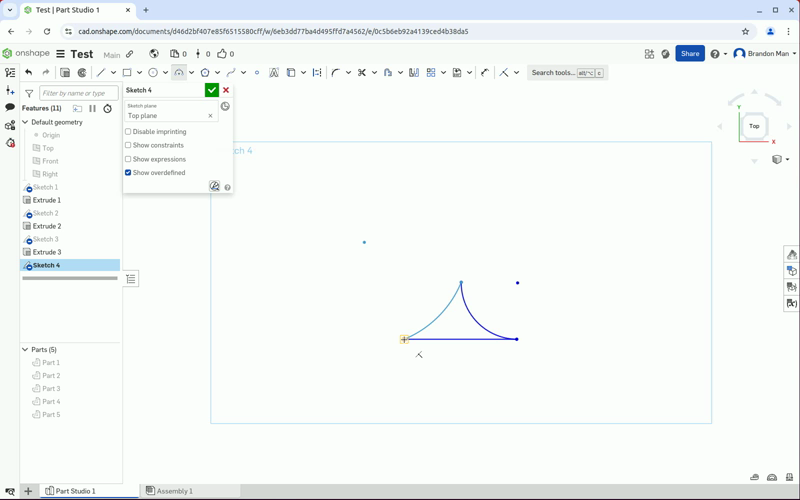
click(404, 339)
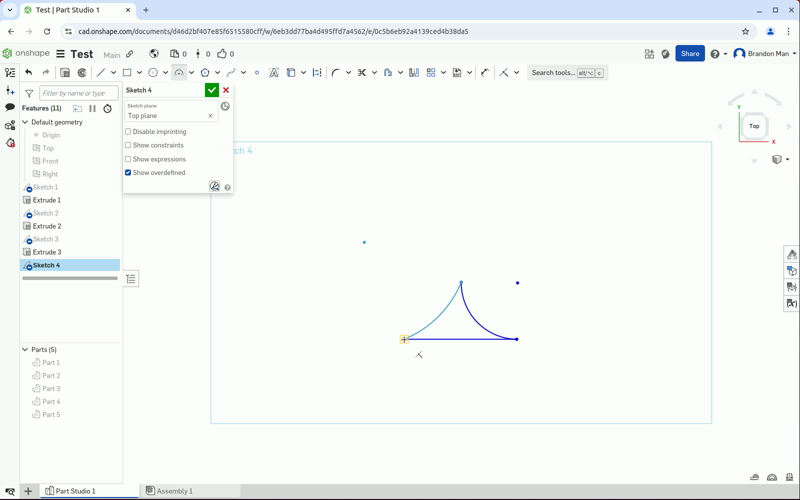
key_down(shift)
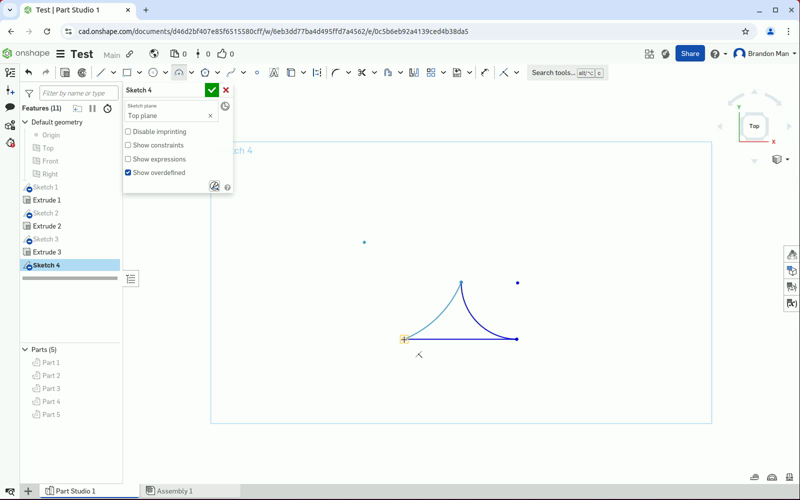
mouse_move(444, 322)
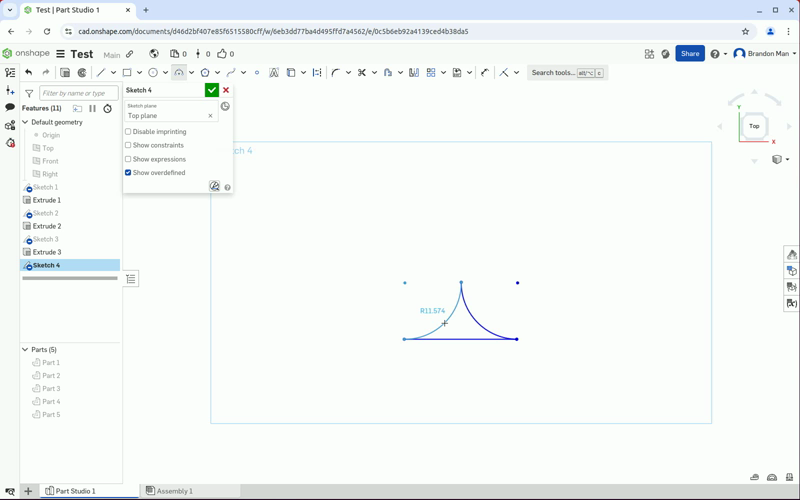
click(444, 322)
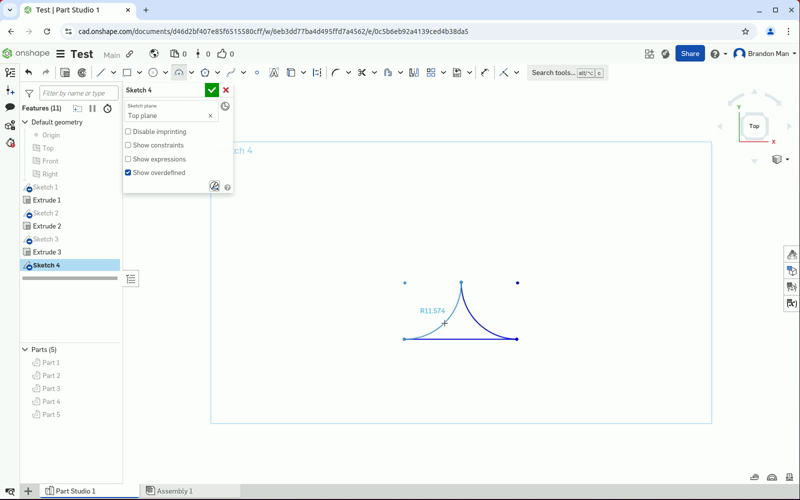
key_up(shift)
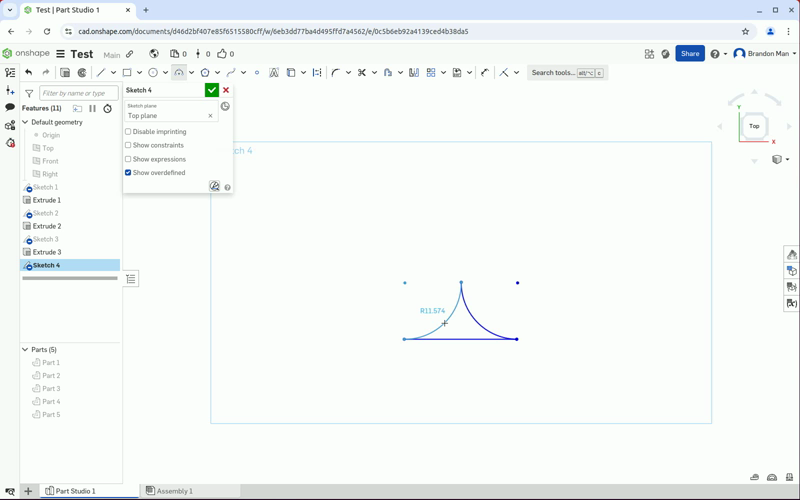
key(esc)
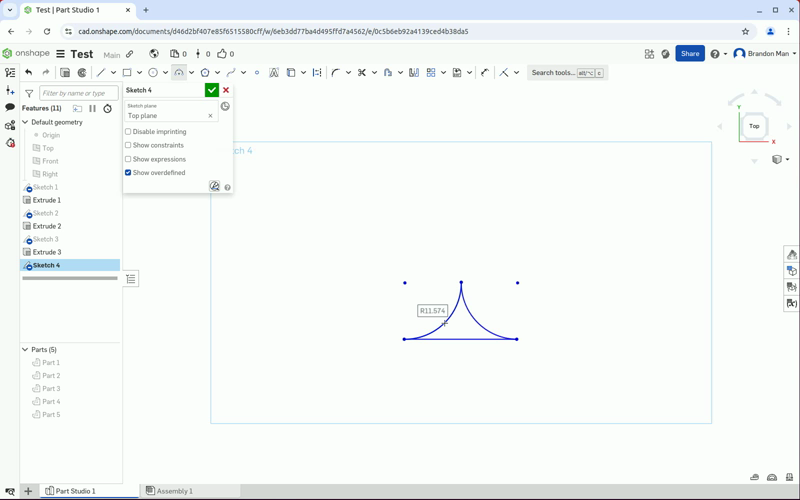
mouse_move(475, 318)
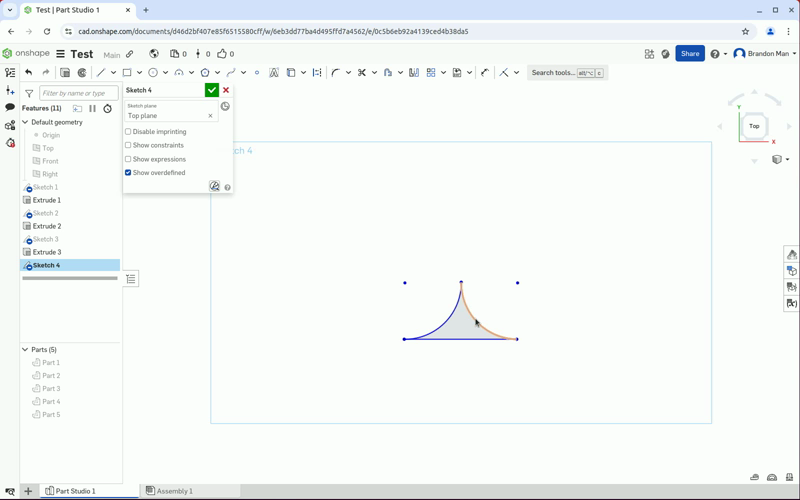
click(475, 318)
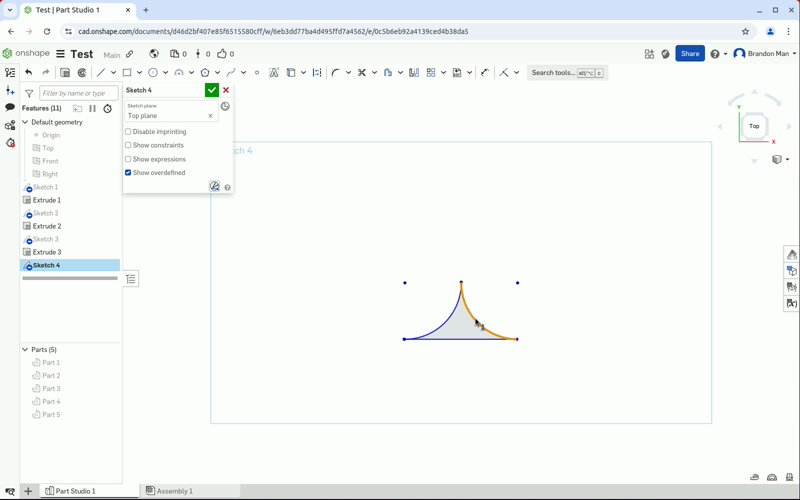
mouse_move(73, 352)
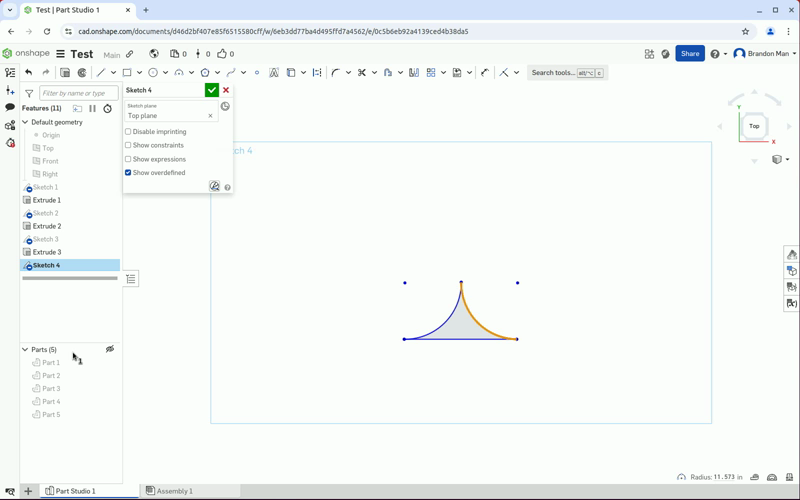
key(shift+y)
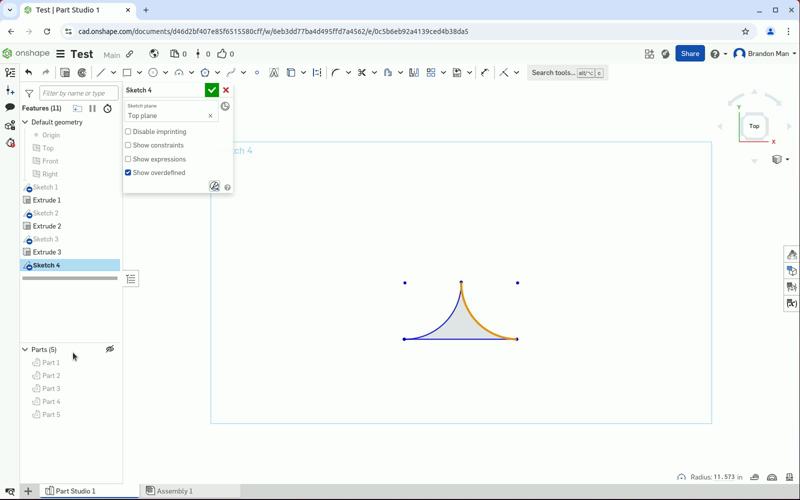
key(shift+e)
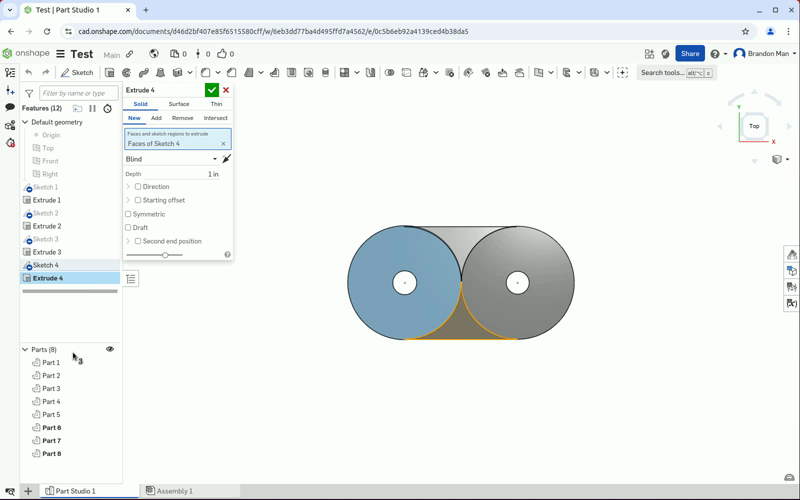
mouse_move(143, 106)
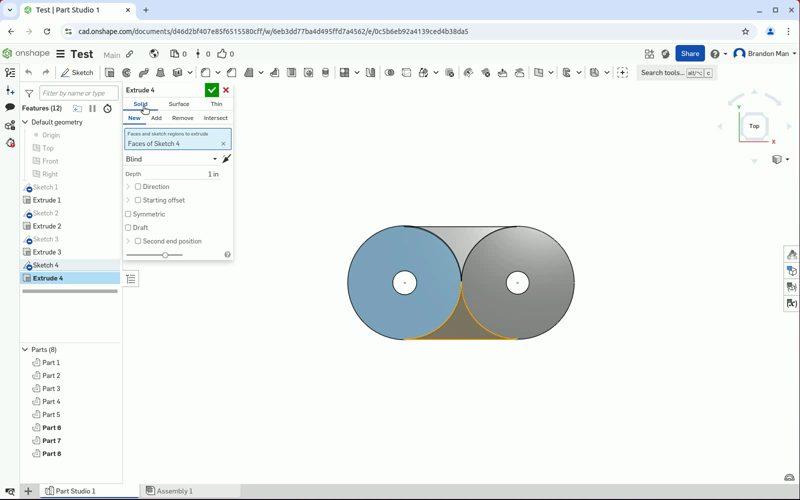
click(143, 106)
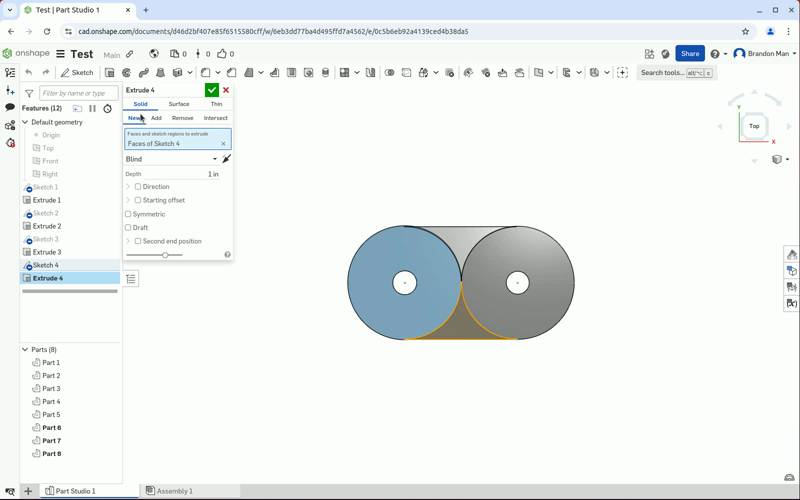
mouse_move(137, 120)
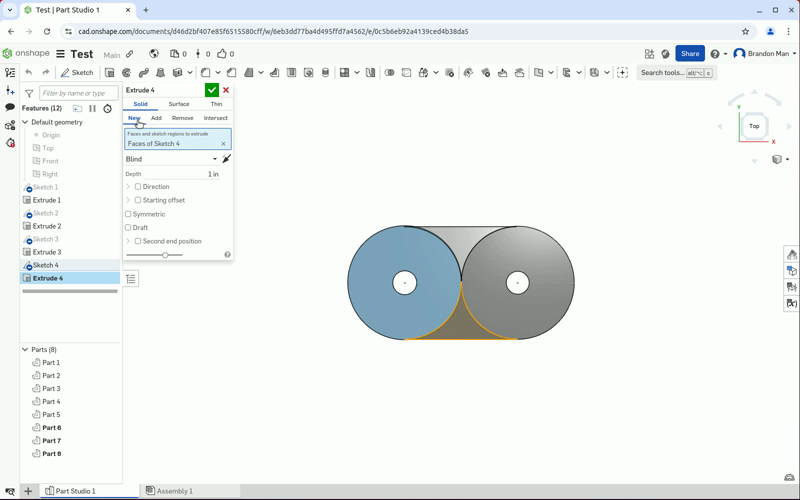
click(137, 120)
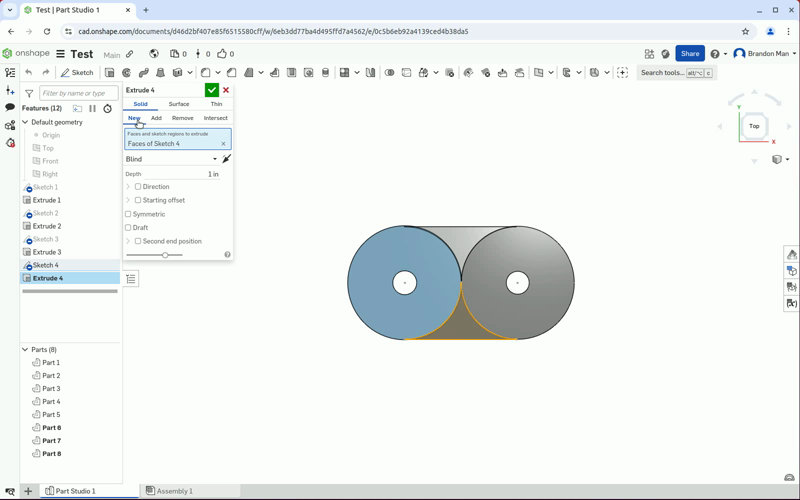
key(tab, 4)
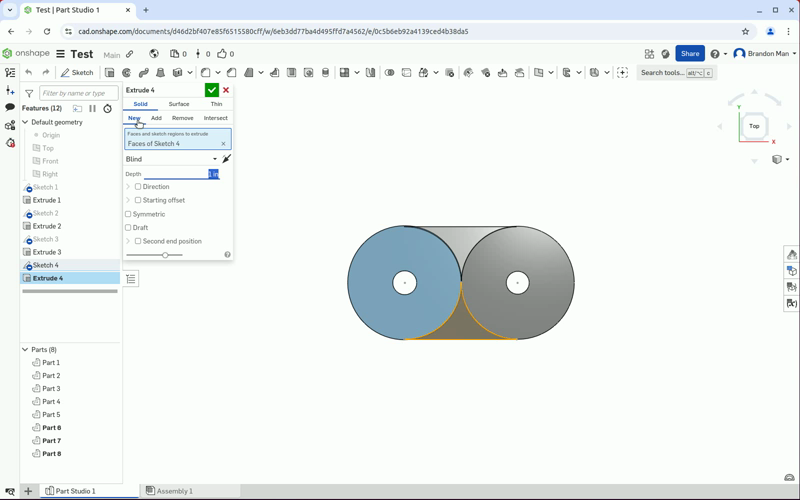
text(1.926)
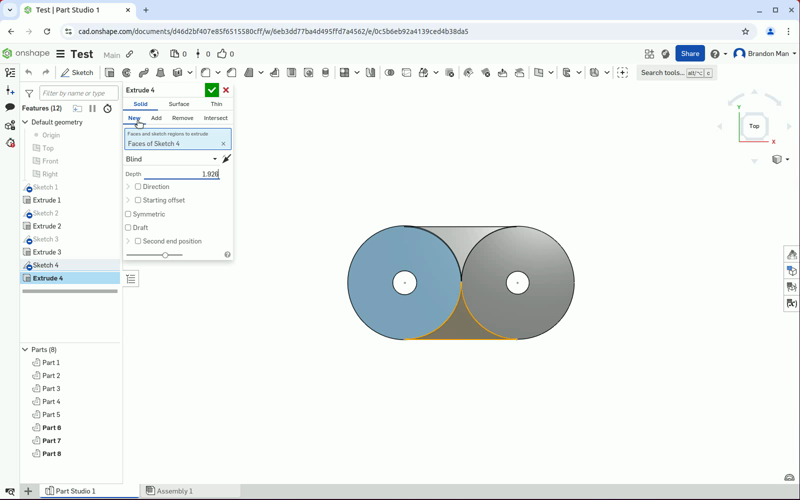
key(enter)
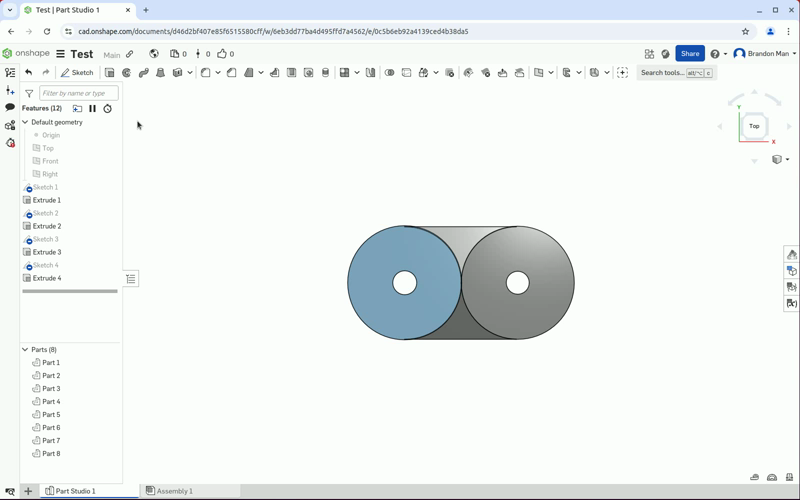
key(shift+h)
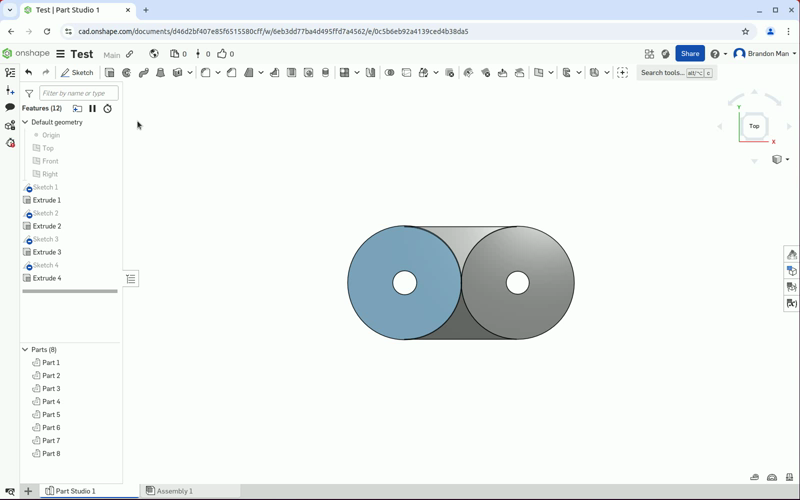
key(shift+h)
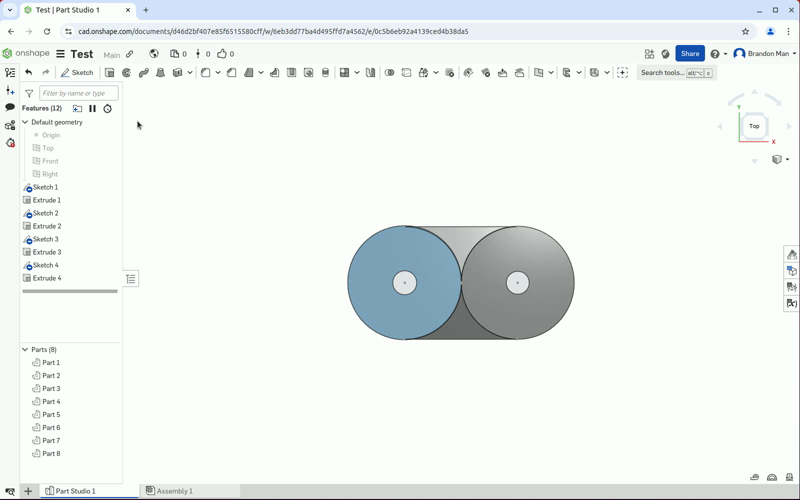
key(shift+7)
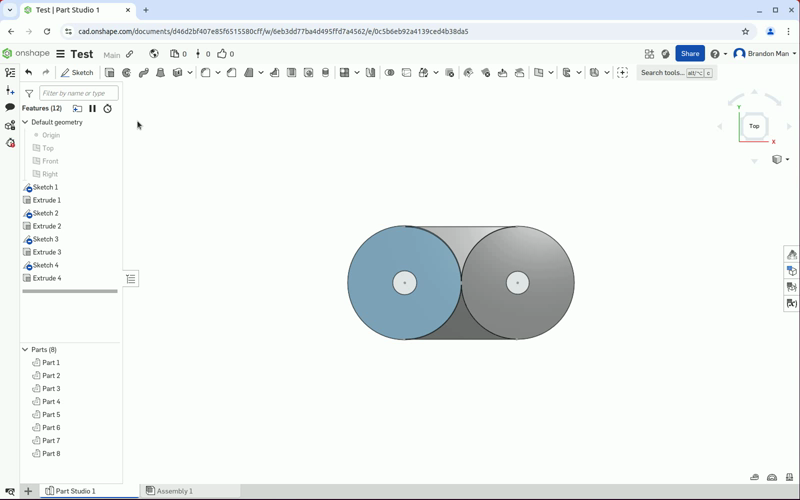
key(up, 3)
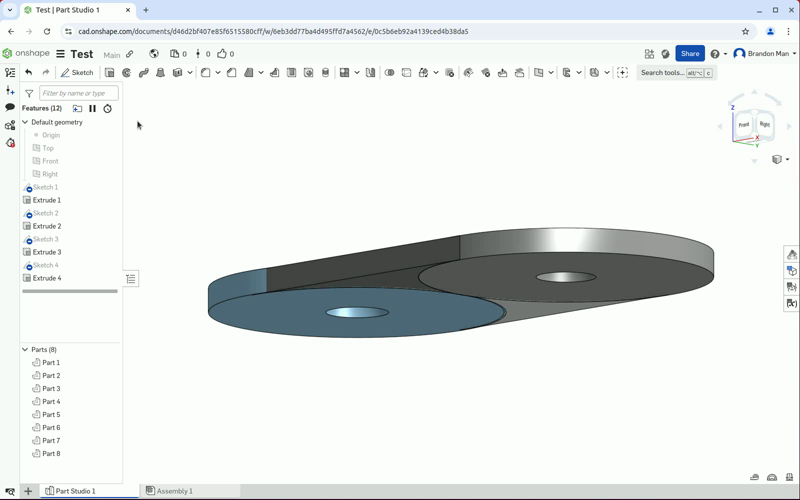
key(left, 3)
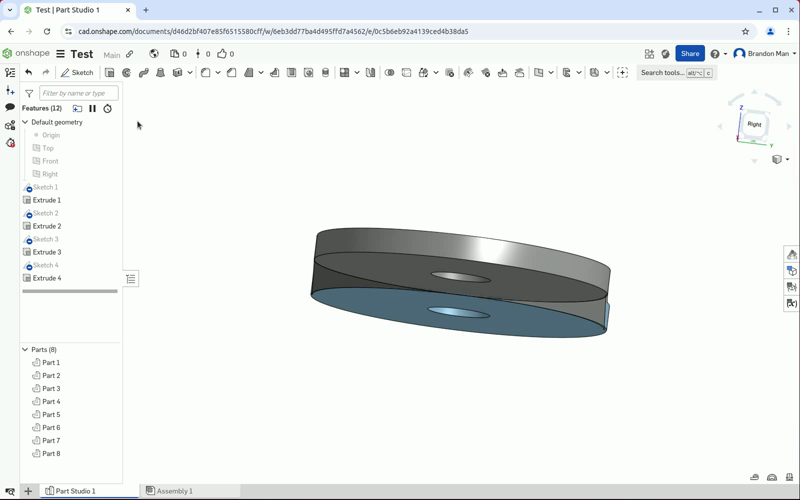
key(right, 3)
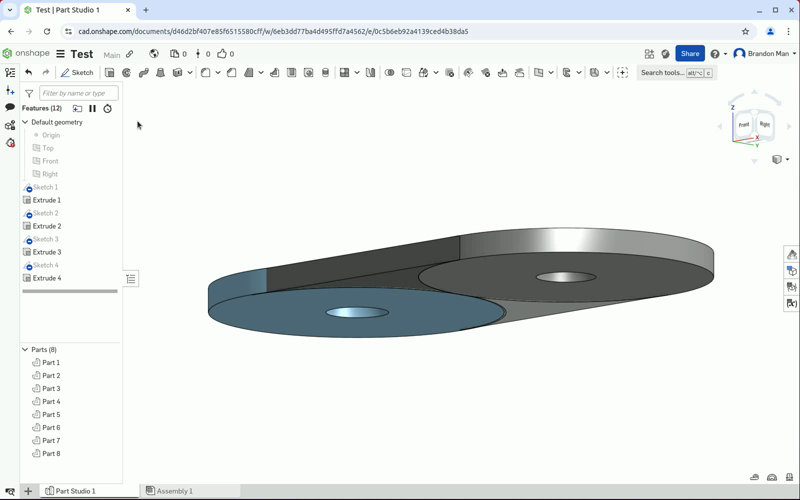
key(down, 3)
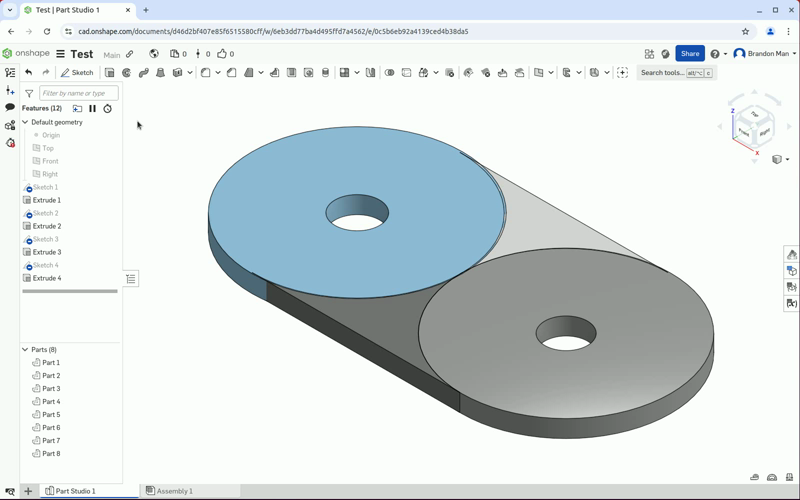
mouse_move(73, 189)
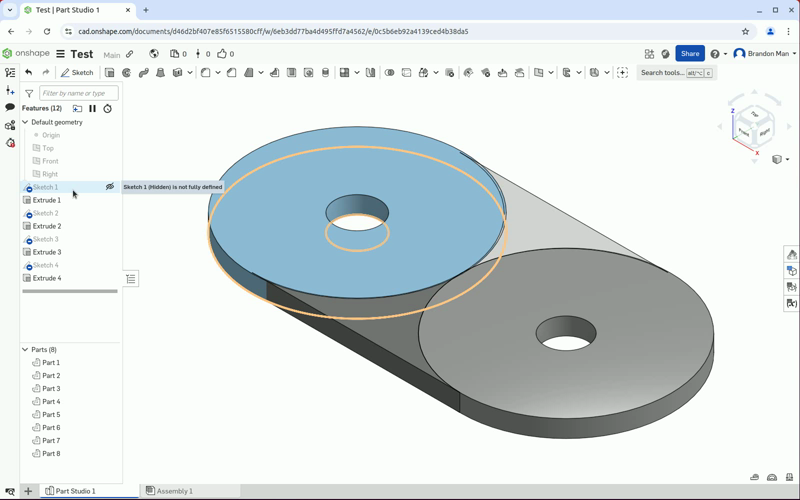
click(73, 189)